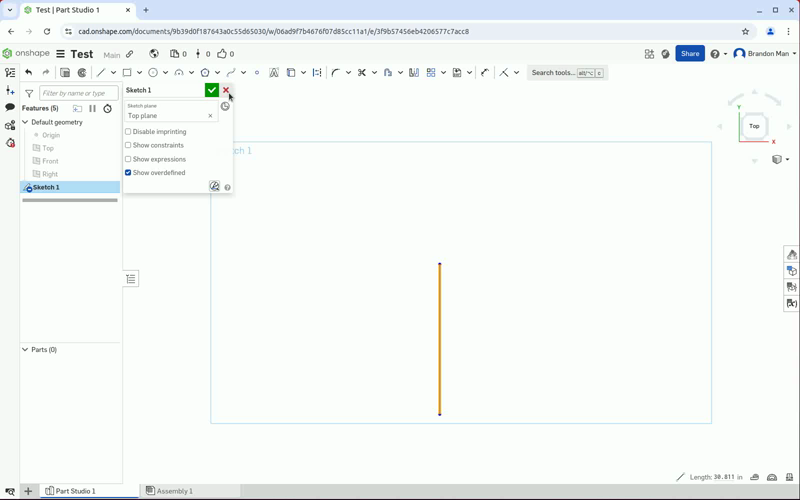
key(shift+h)
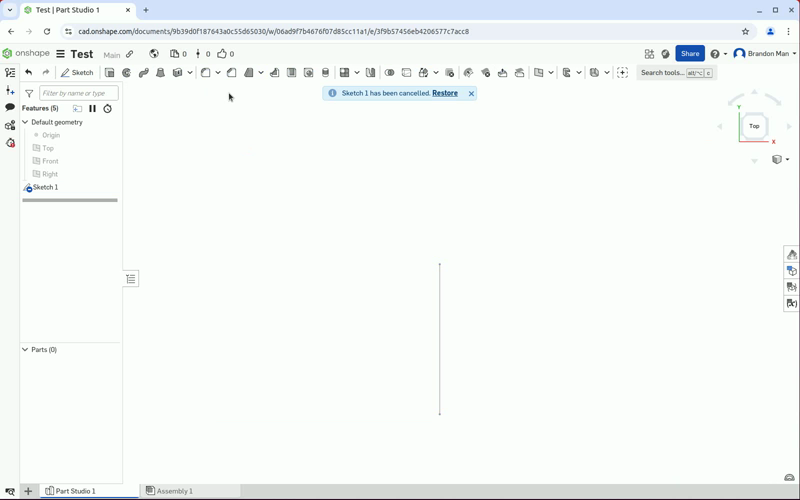
key(shift+s)
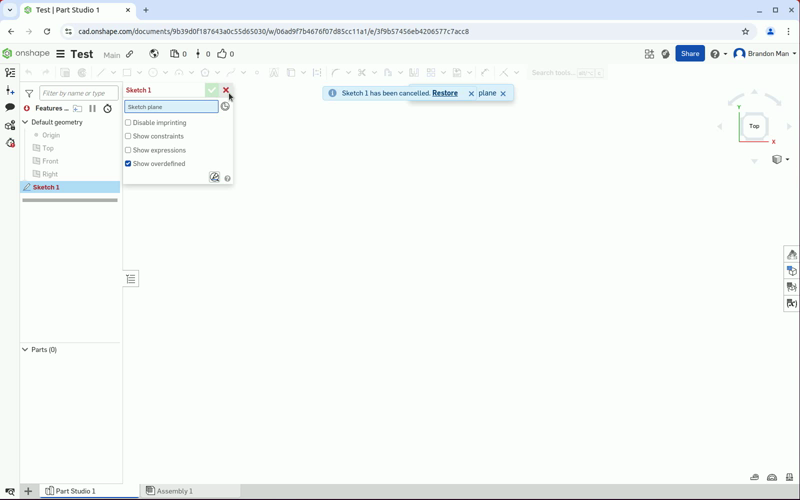
mouse_move(73, 150)
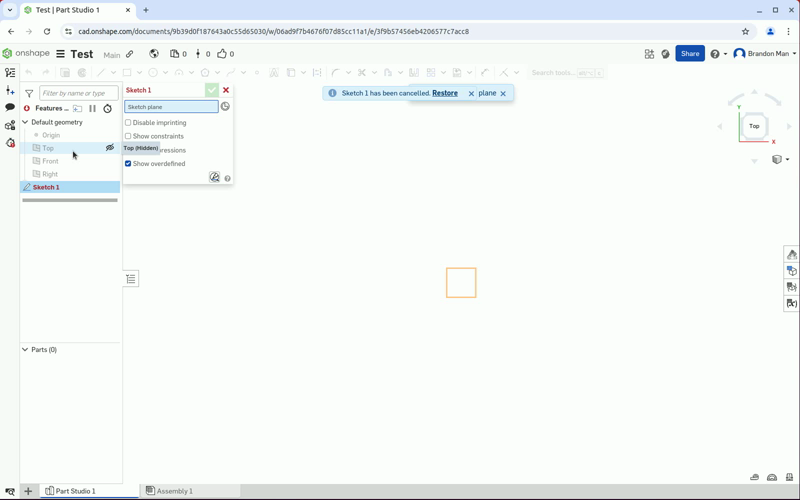
click(73, 150)
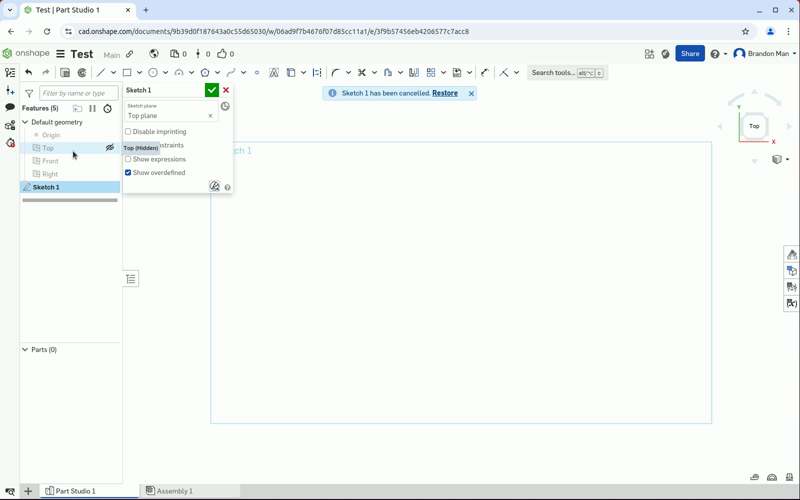
mouse_move(73, 352)
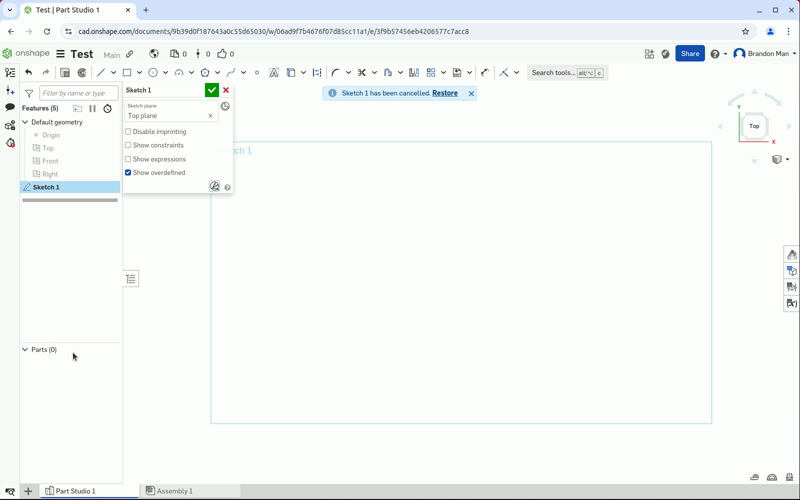
key(y)
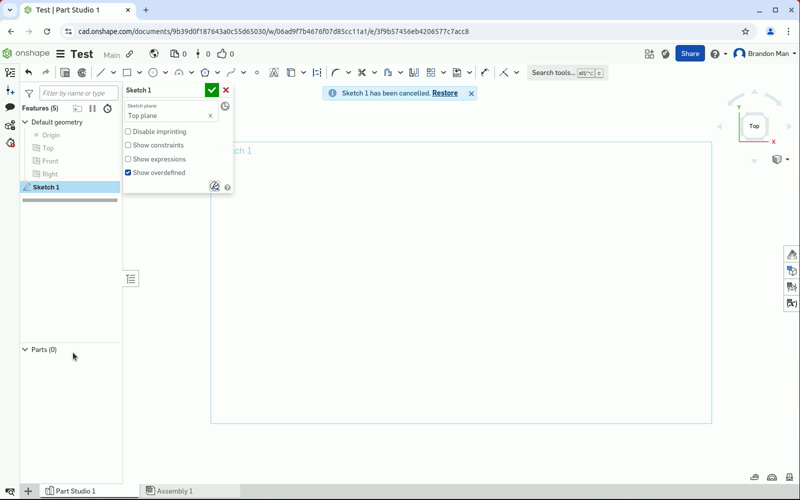
key(c)
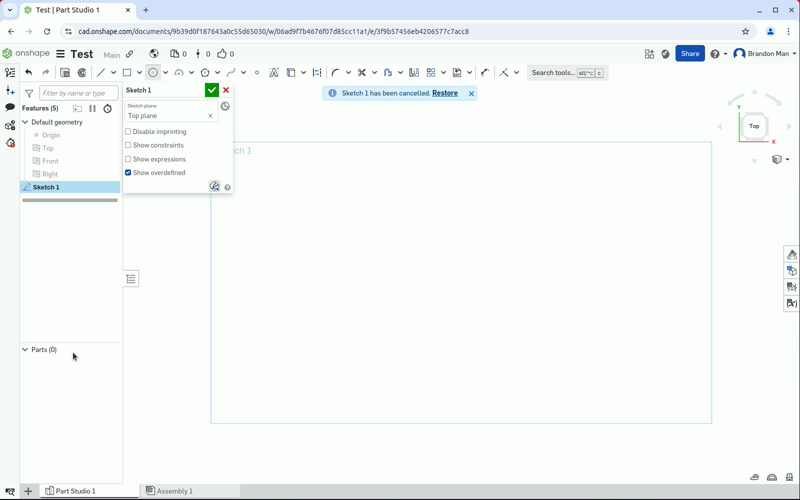
key_down(shift)
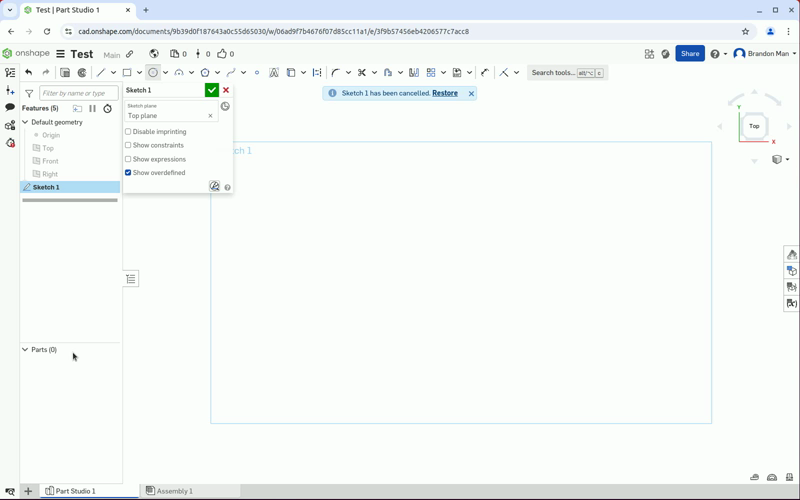
mouse_move(461, 282)
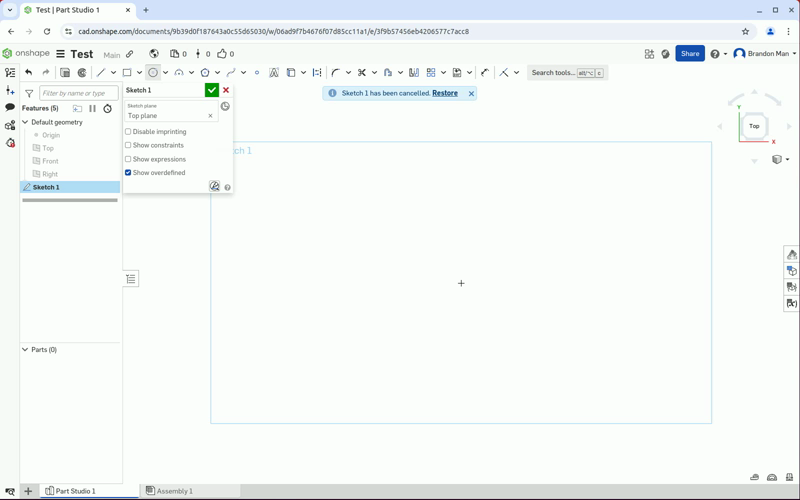
click(461, 282)
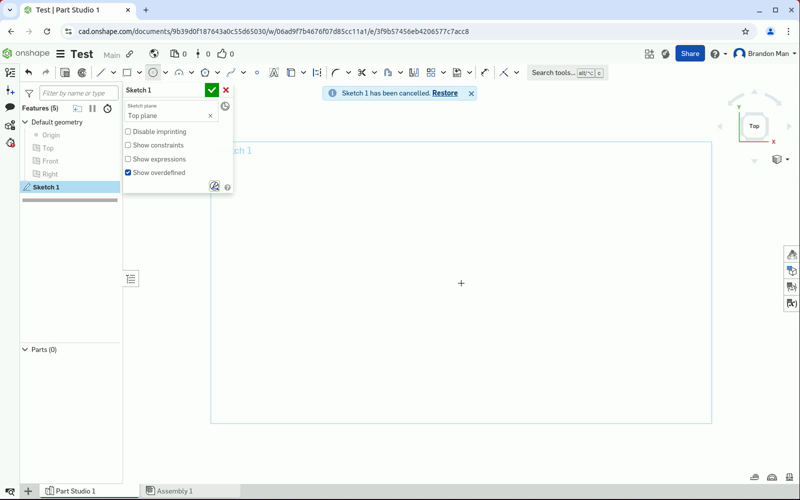
key_up(shift)
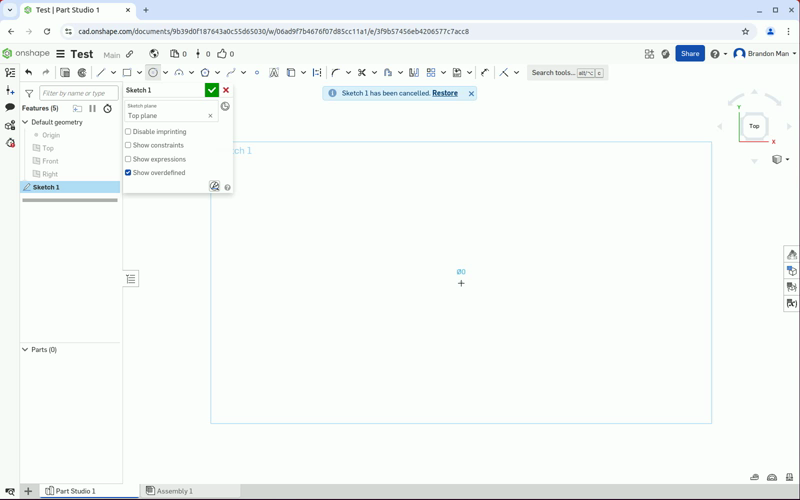
mouse_move(463, 282)
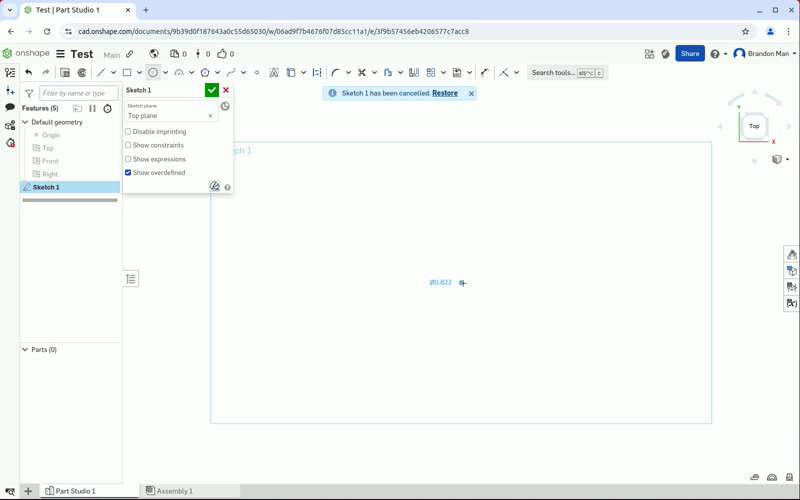
scroll(6)
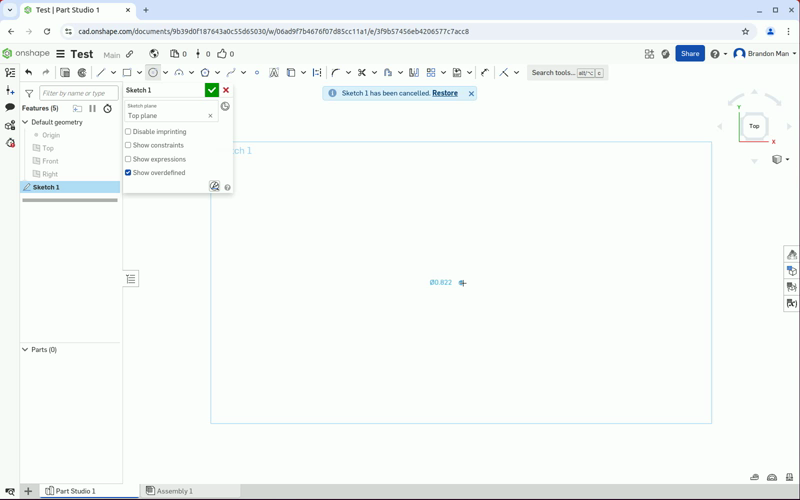
scroll(6)
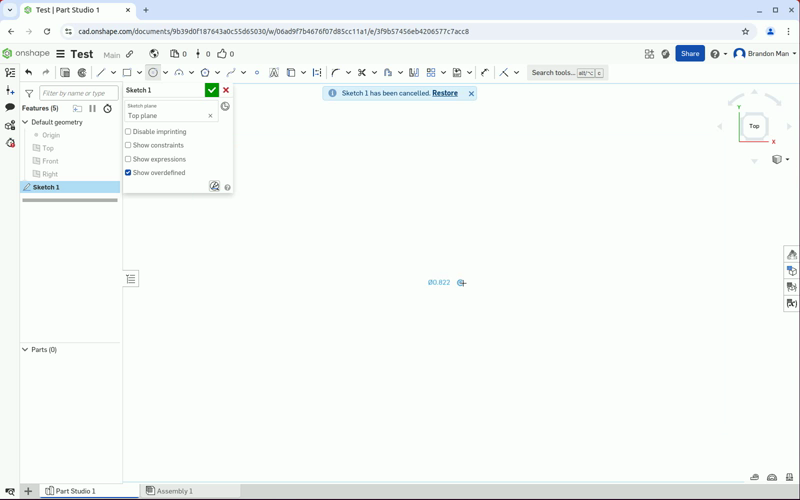
scroll(6)
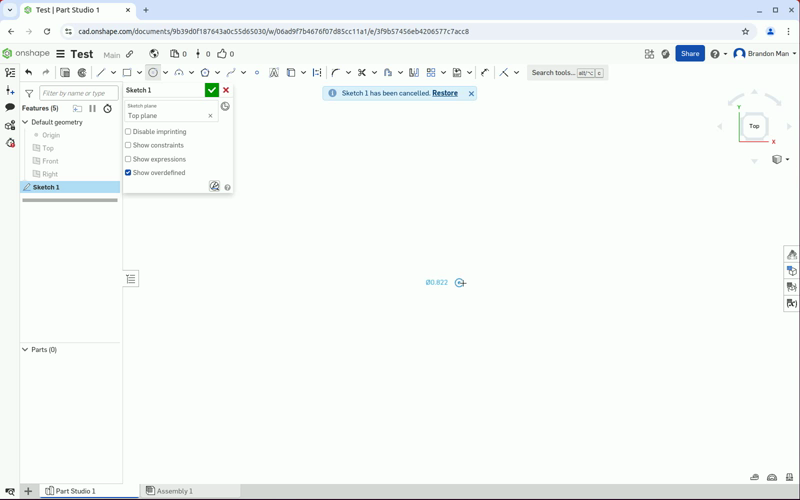
scroll(6)
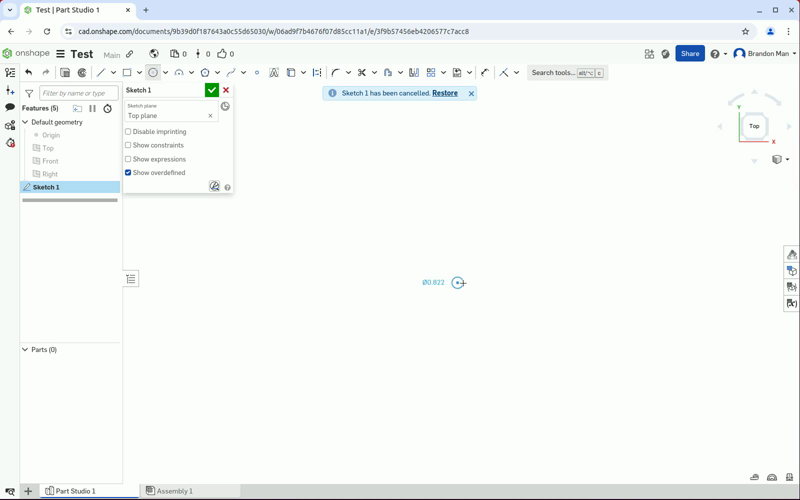
scroll(6)
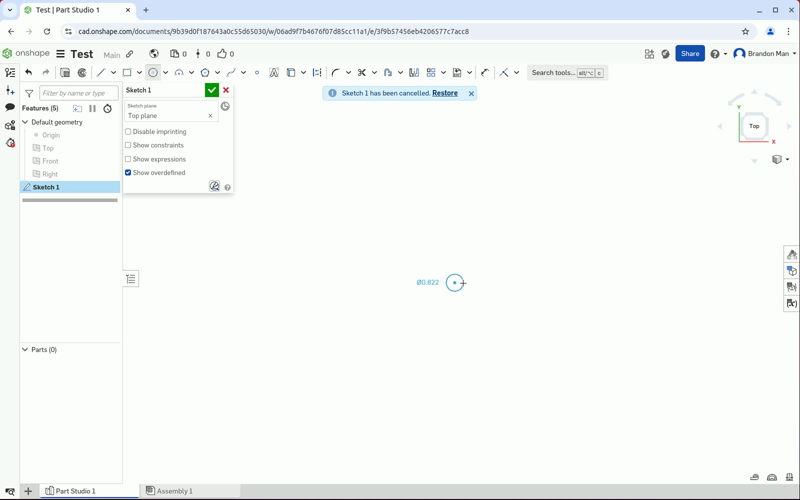
scroll(6)
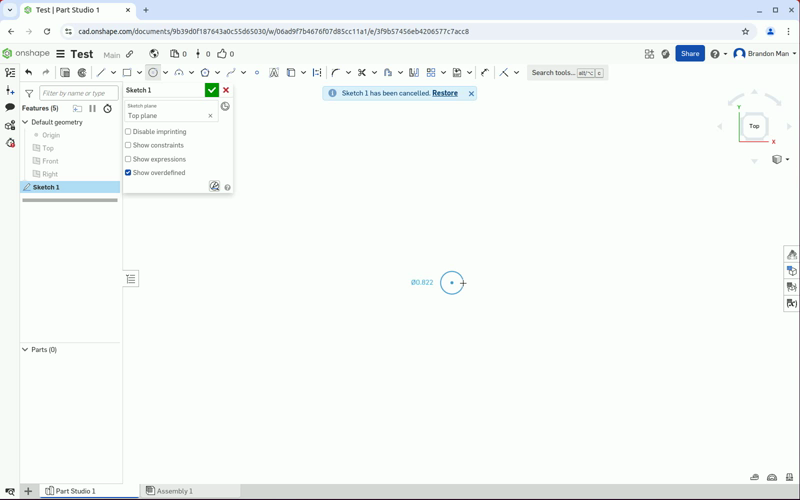
scroll(6)
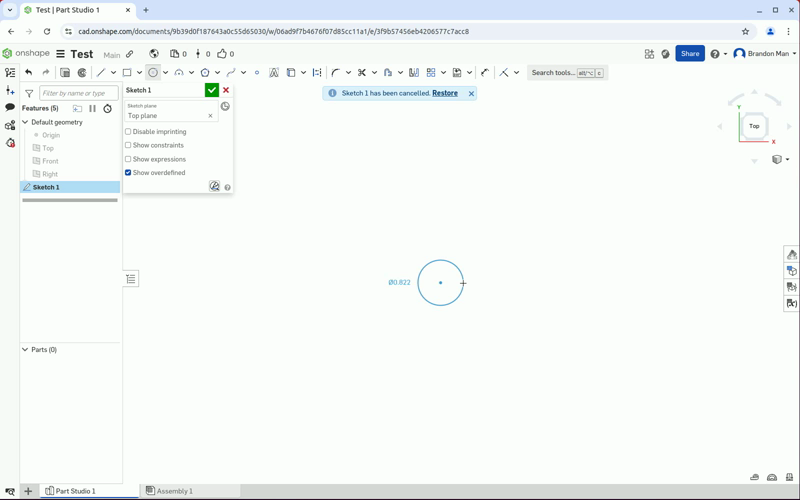
click(463, 282)
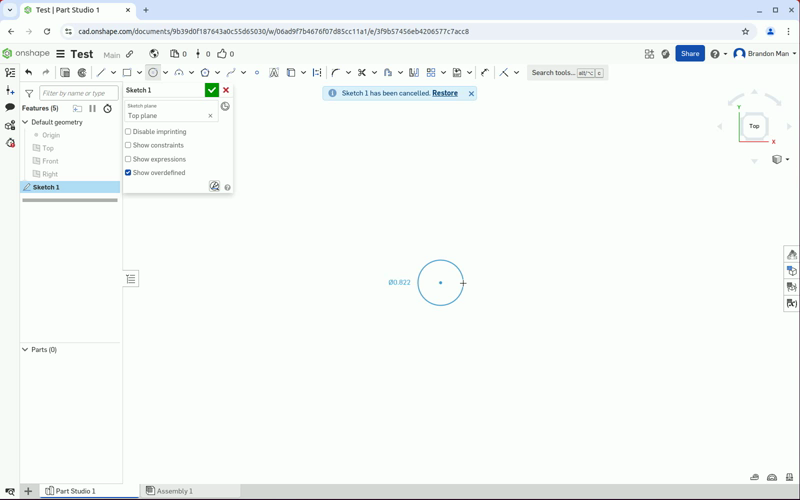
scroll(-6)
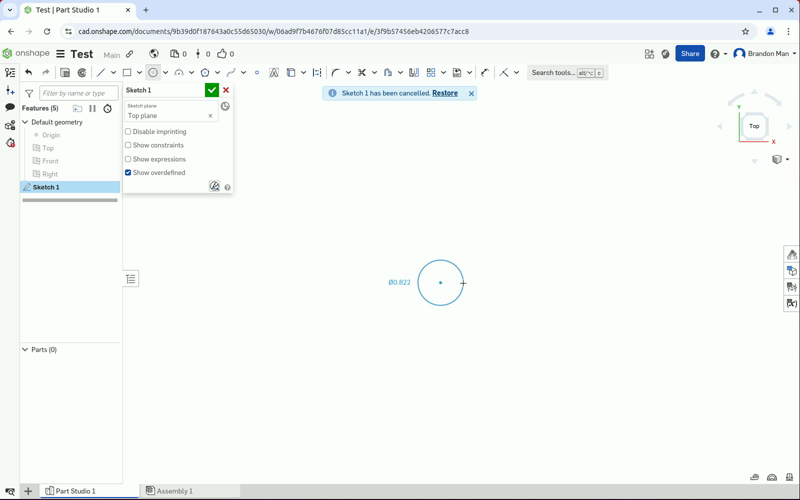
scroll(-6)
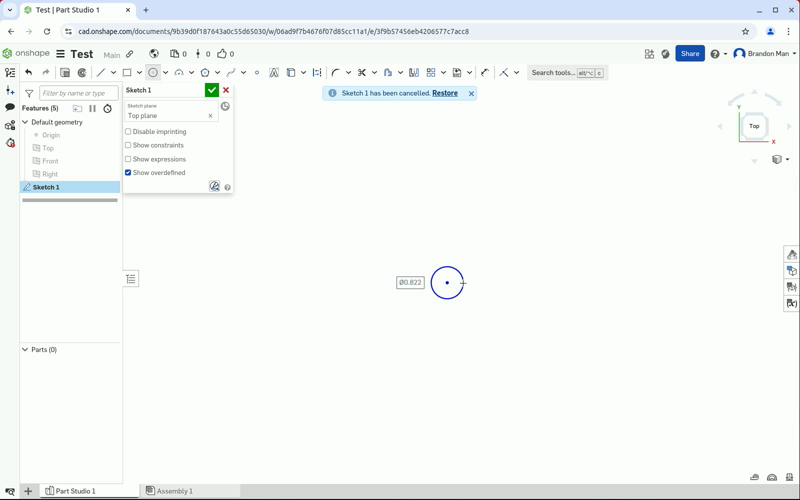
scroll(-6)
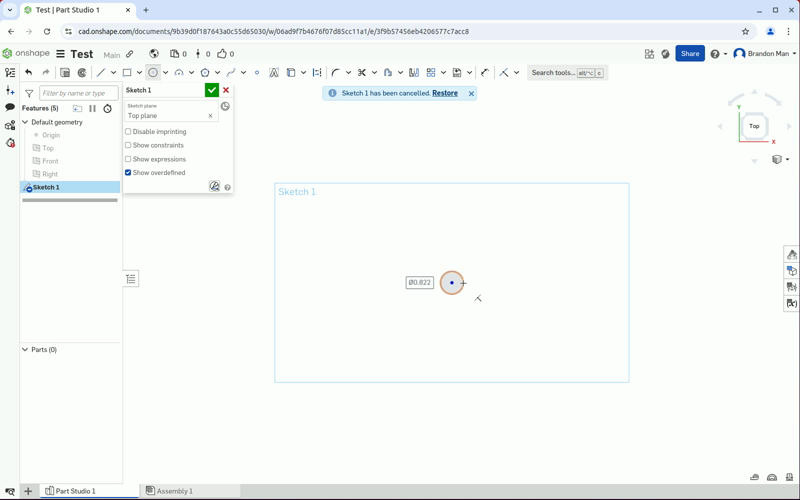
scroll(-6)
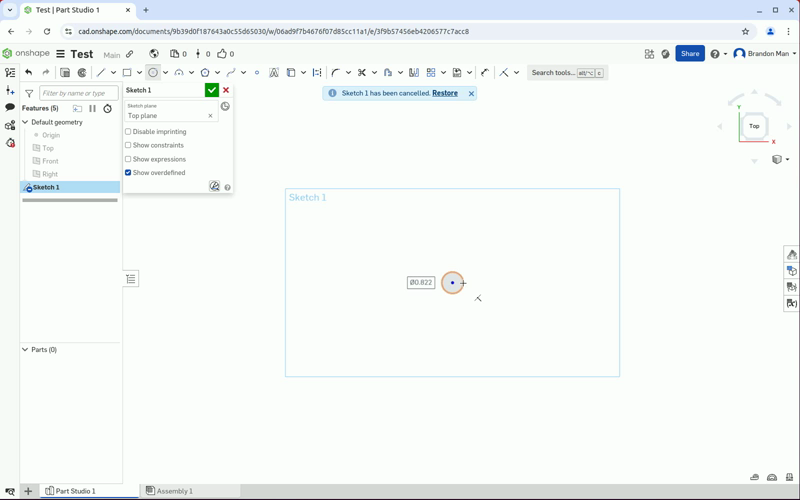
scroll(-6)
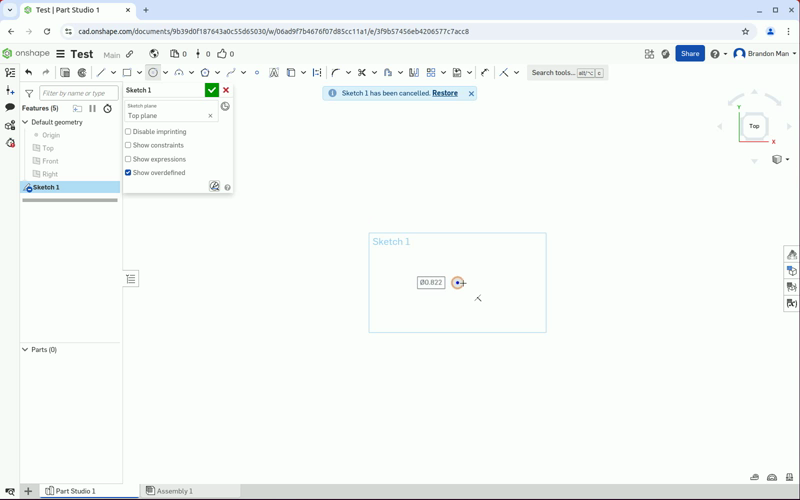
scroll(-6)
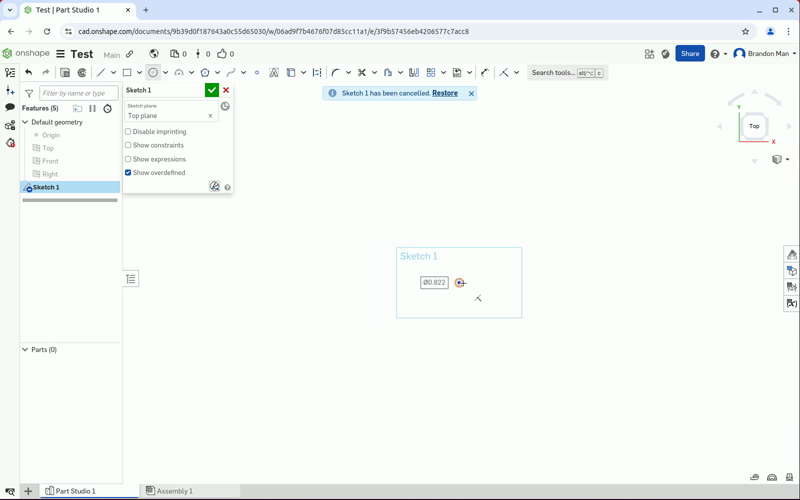
scroll(-6)
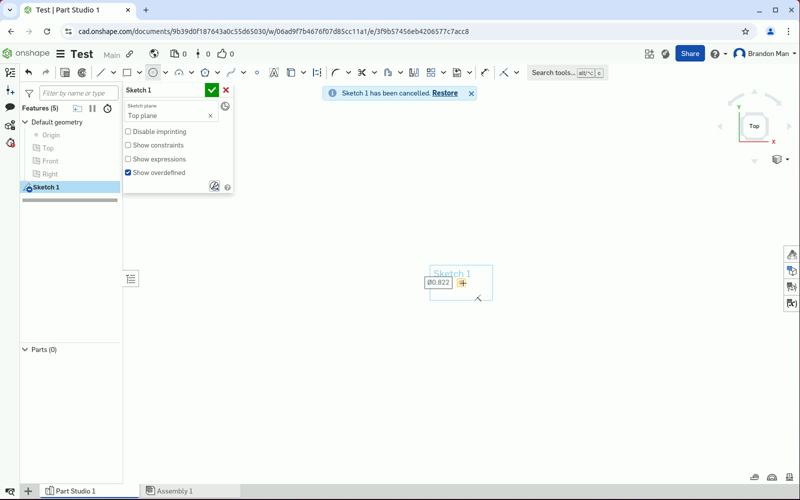
key(esc)
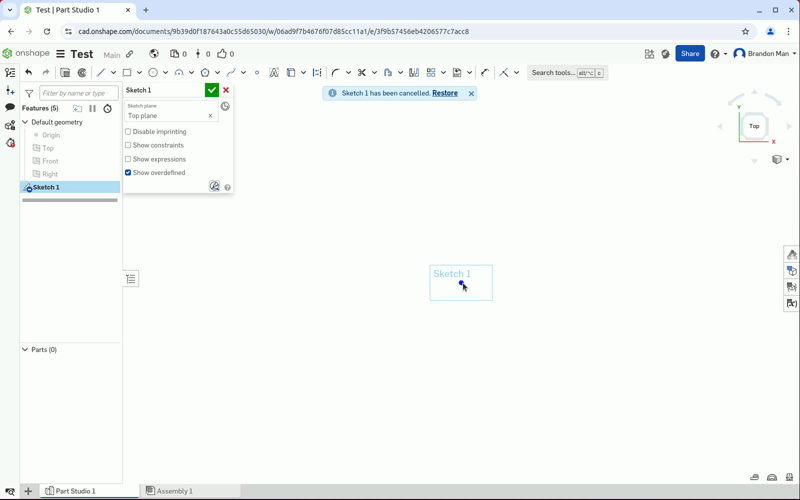
mouse_move(462, 283)
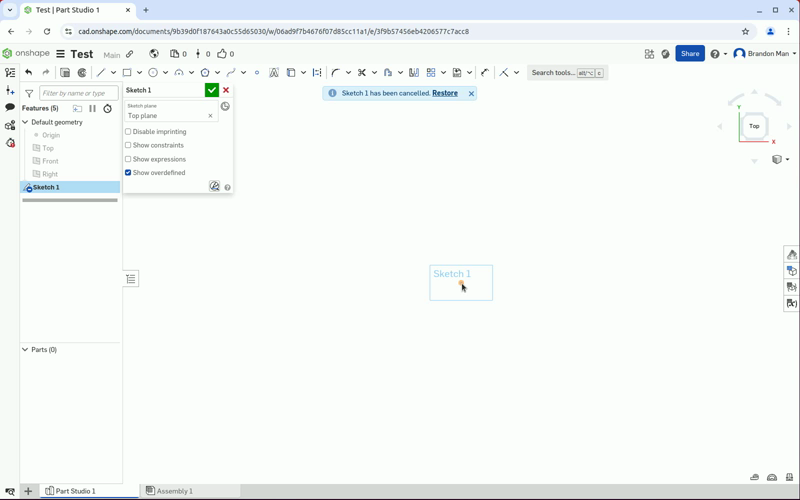
scroll(6)
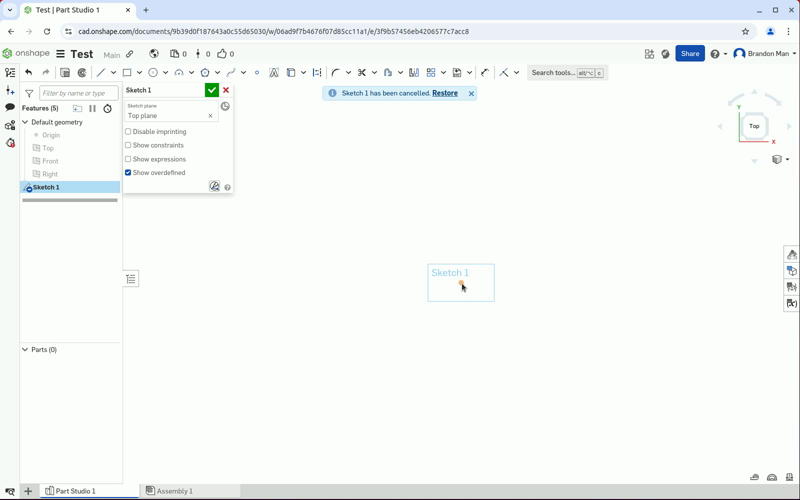
scroll(6)
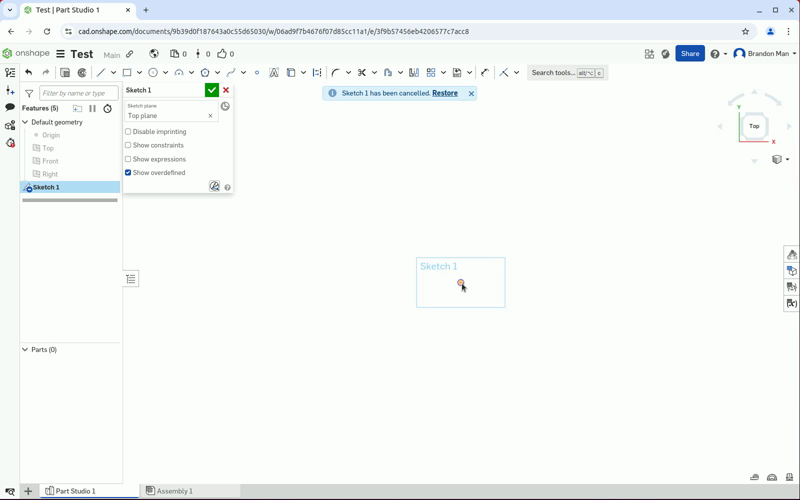
scroll(6)
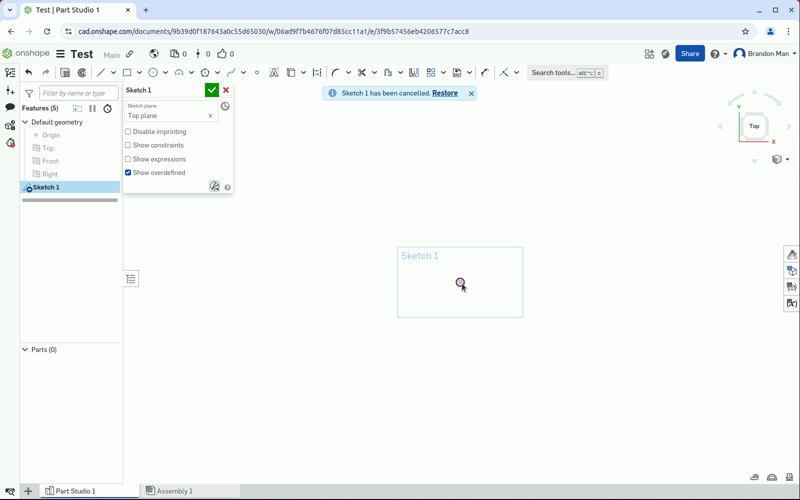
scroll(6)
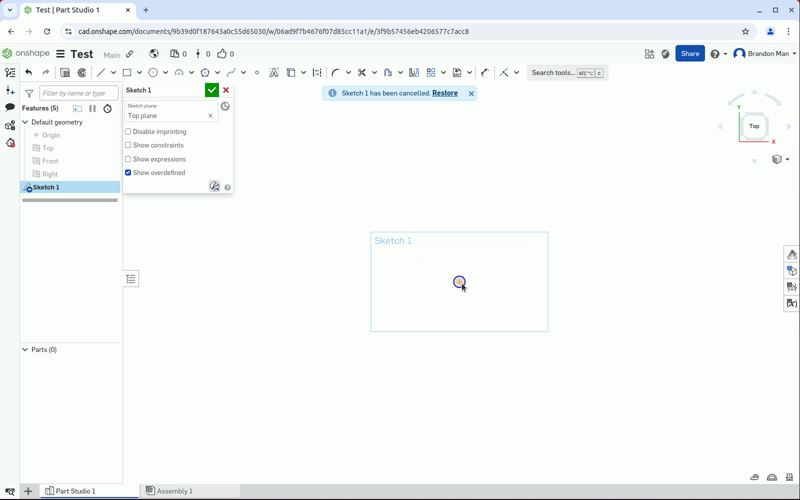
scroll(6)
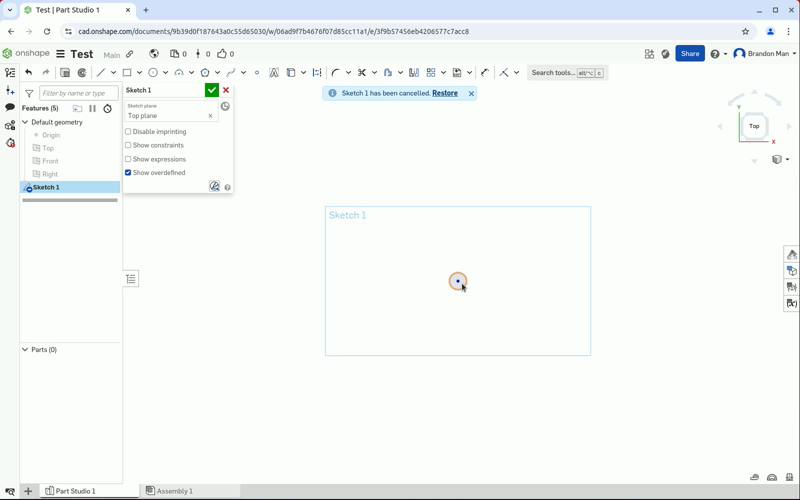
scroll(6)
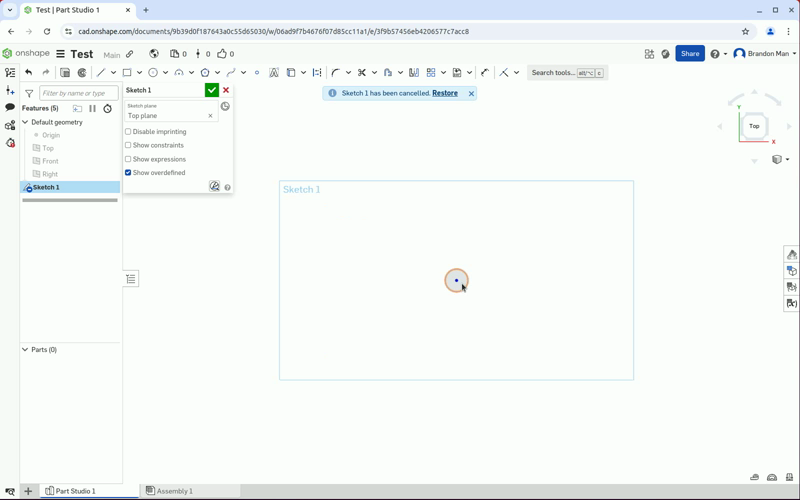
scroll(6)
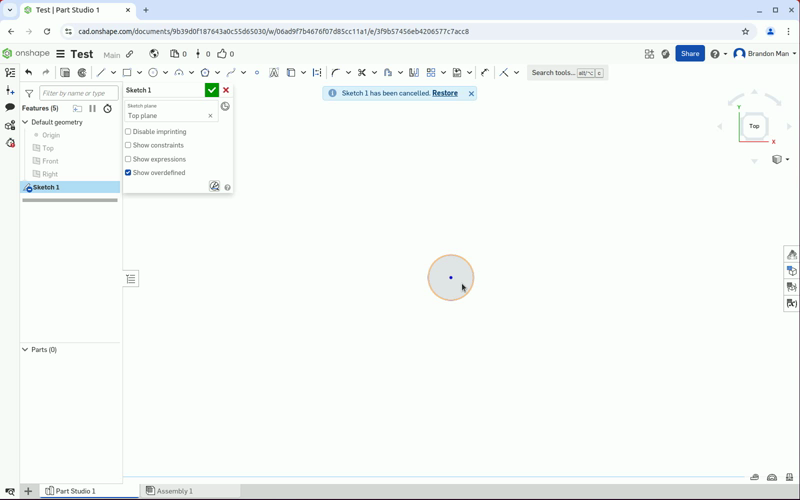
click(462, 283)
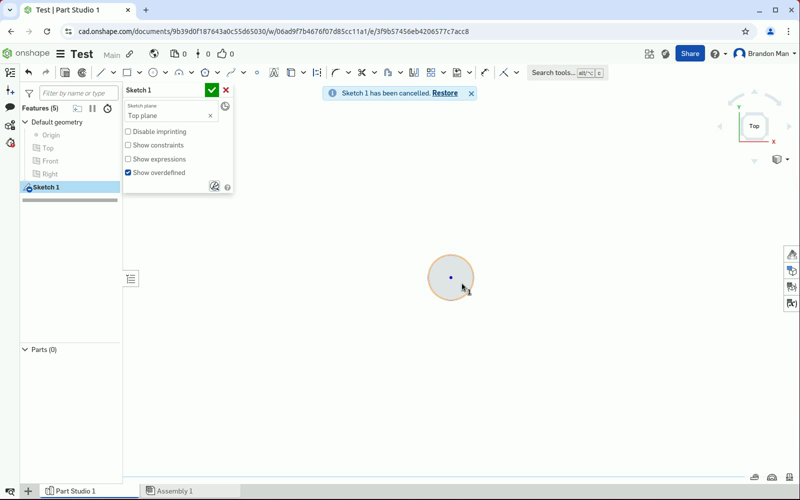
scroll(-6)
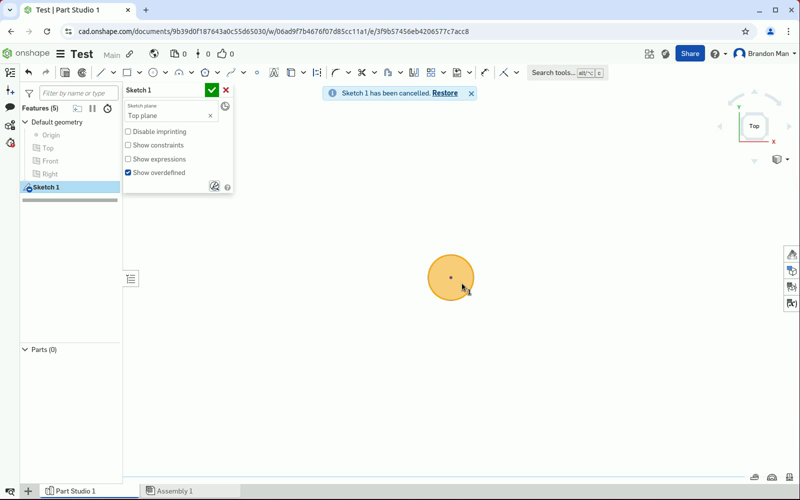
scroll(-6)
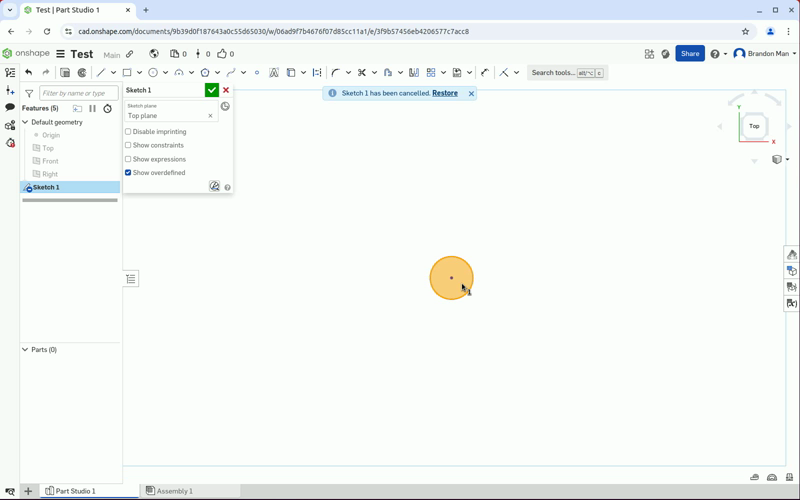
scroll(-6)
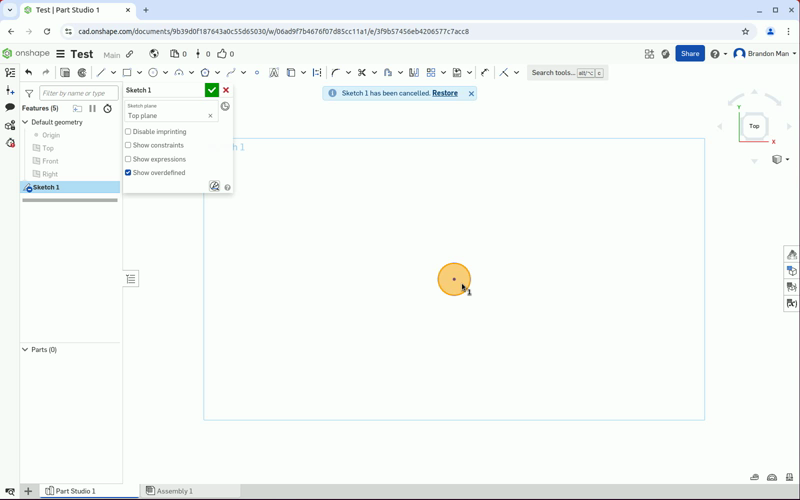
scroll(-6)
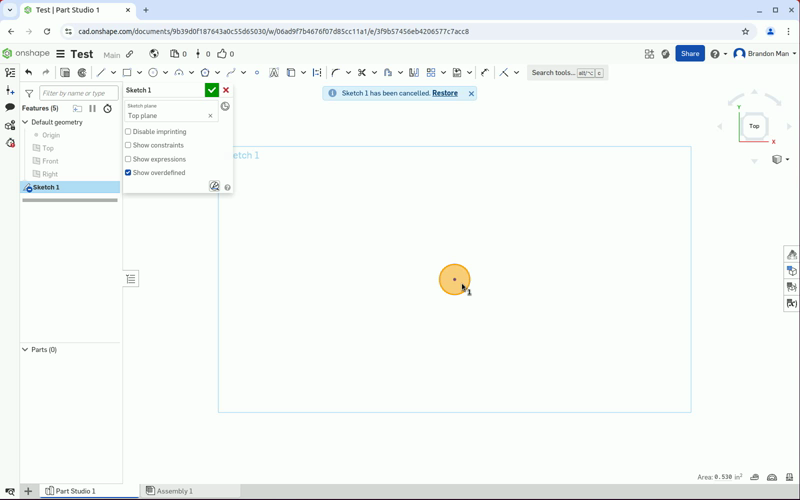
scroll(-6)
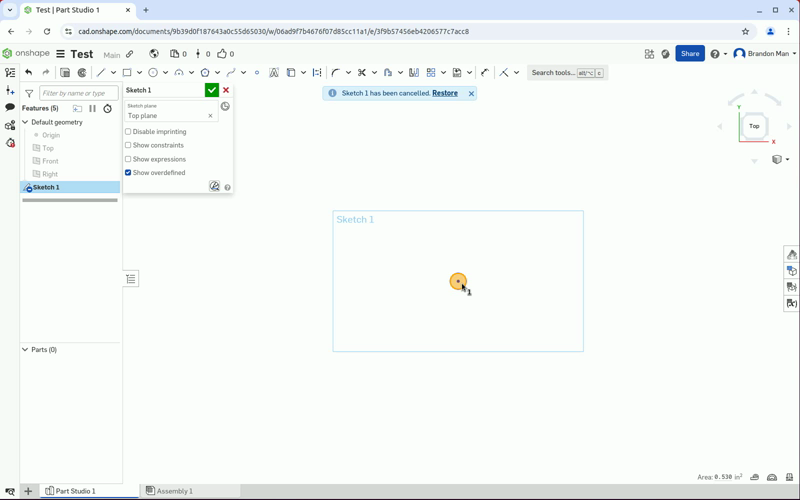
scroll(-6)
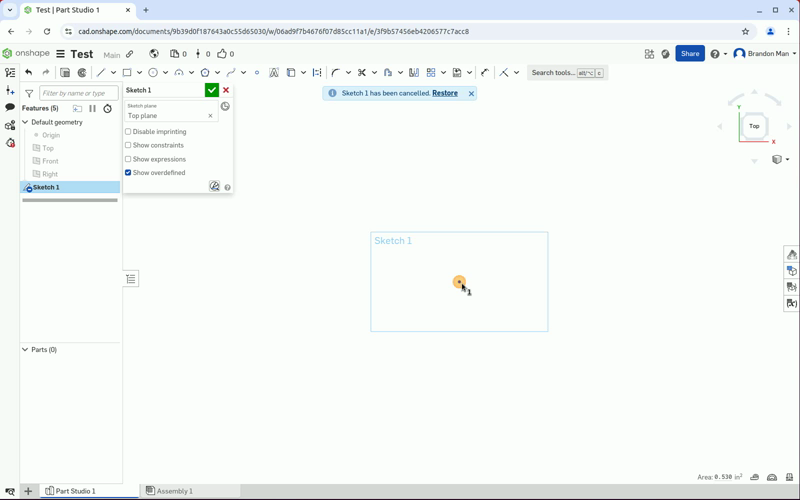
scroll(-6)
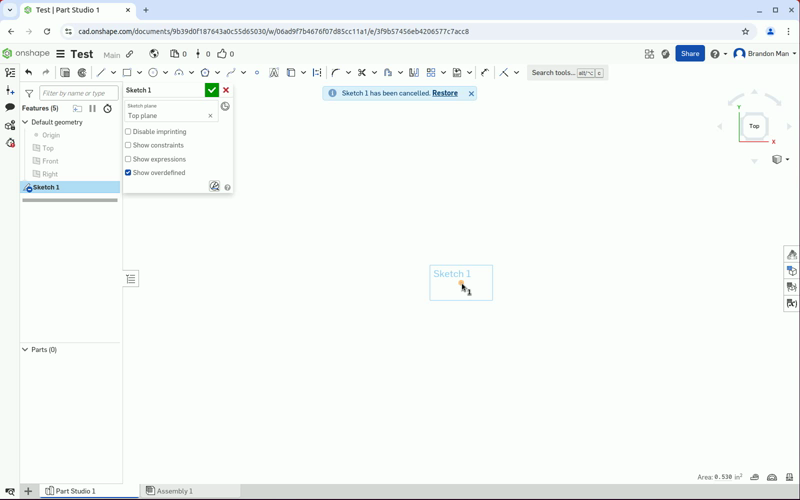
mouse_move(73, 352)
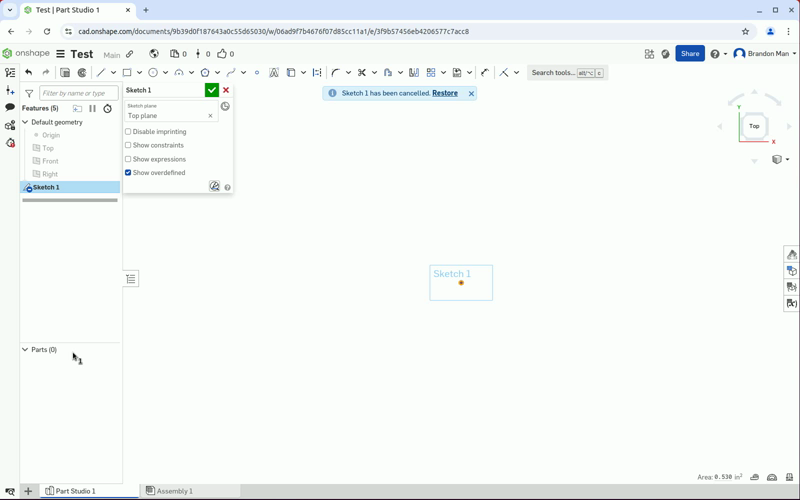
key(shift+y)
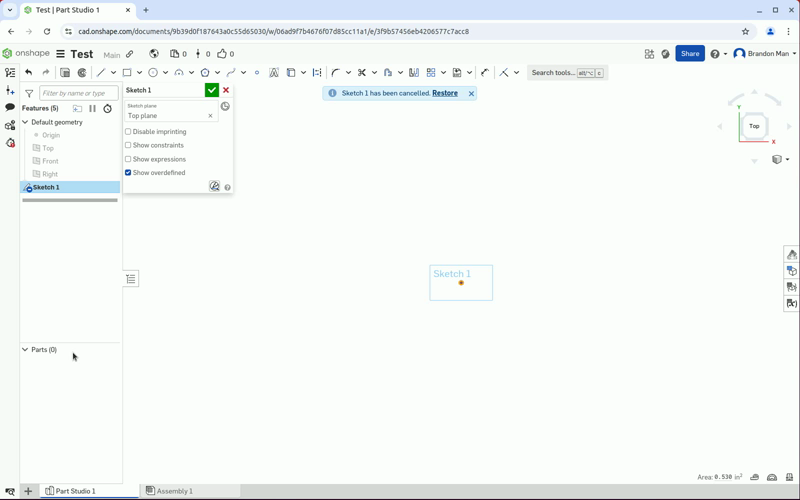
key(shift+e)
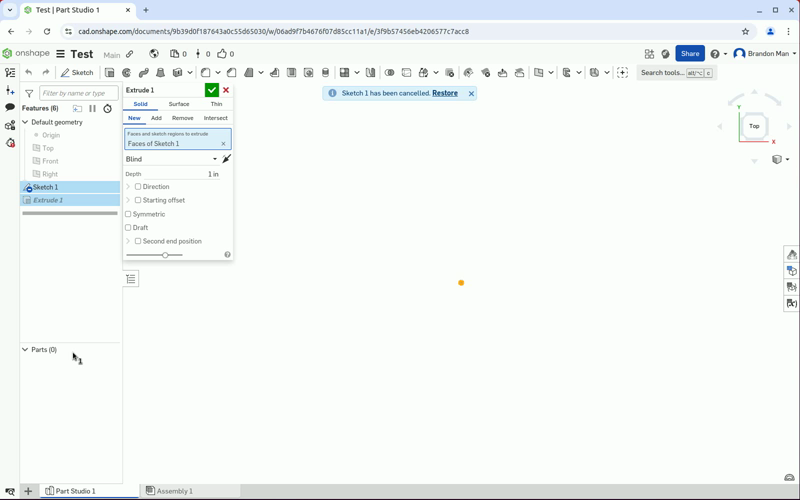
mouse_move(143, 106)
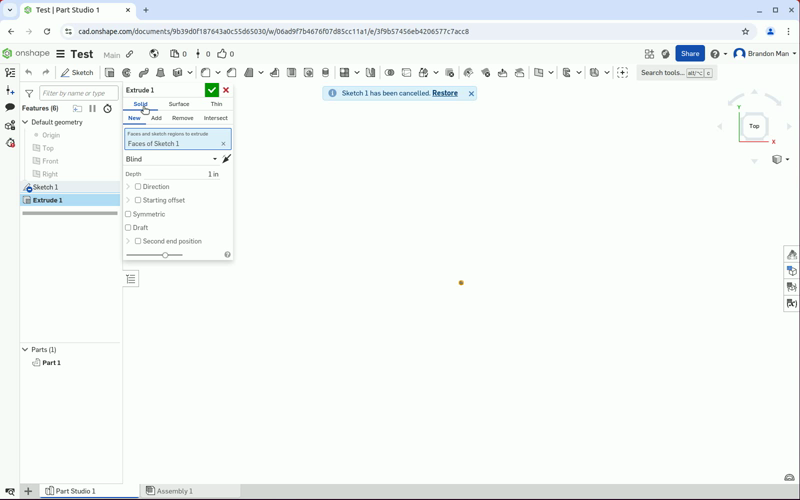
click(143, 106)
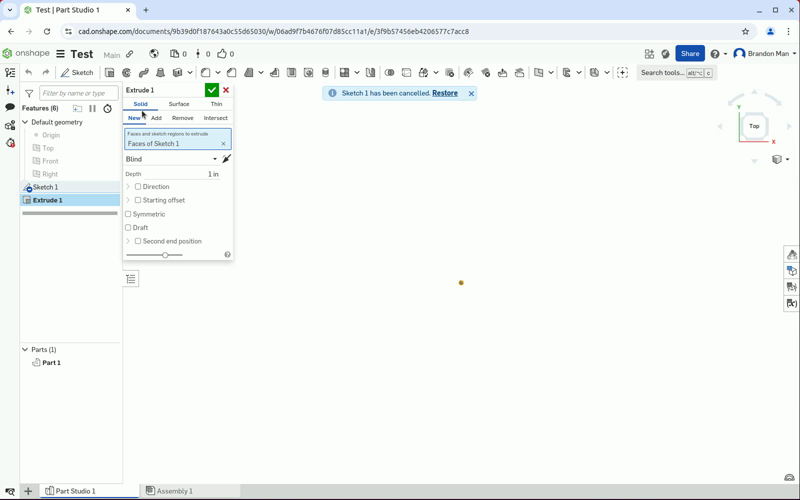
mouse_move(137, 120)
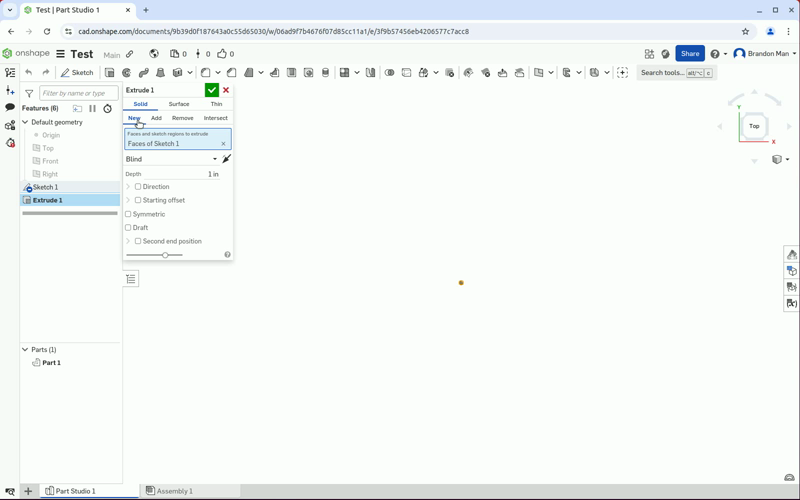
click(137, 120)
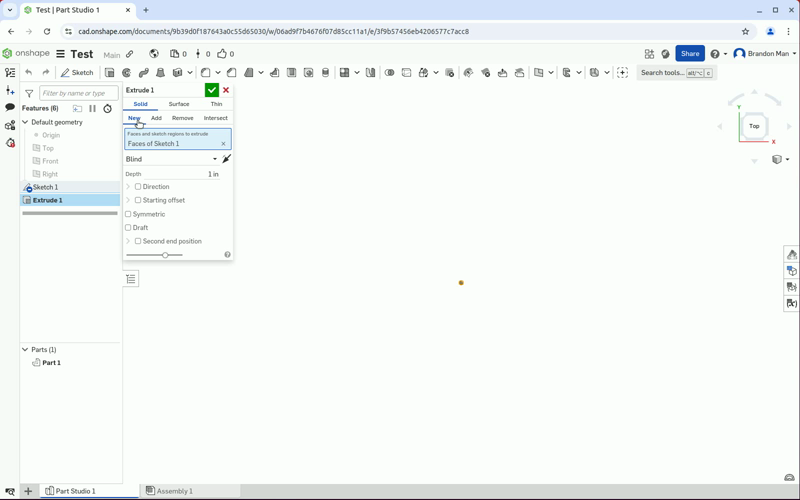
key(tab, 4)
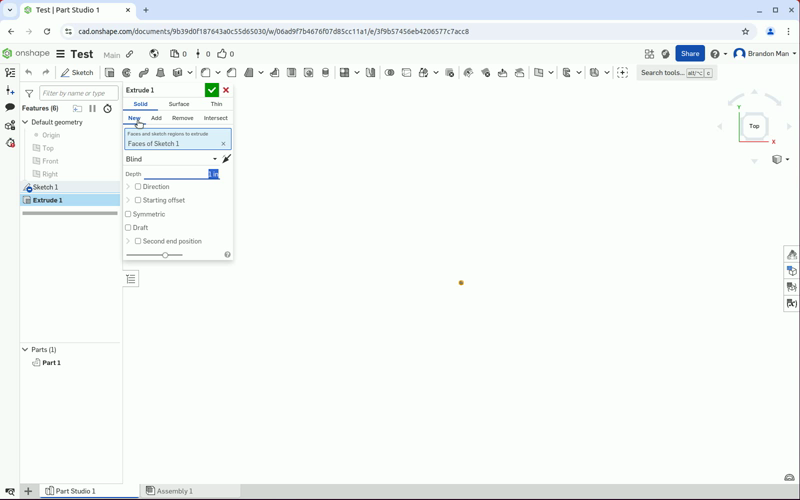
text(-19.979)
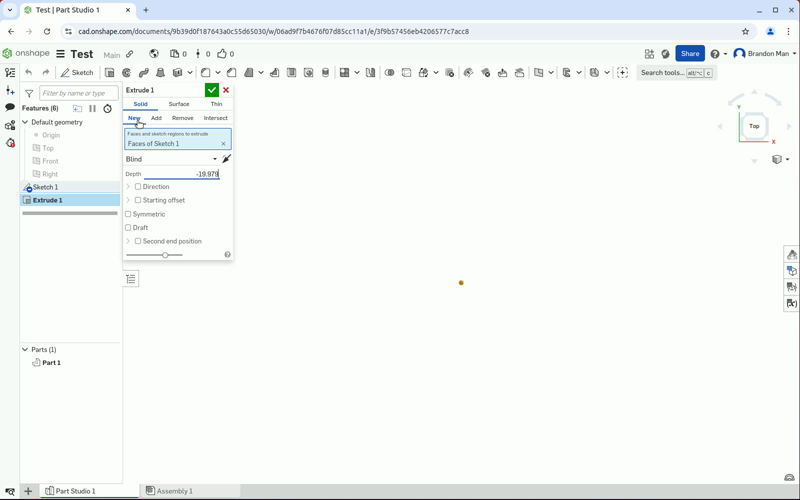
key(enter)
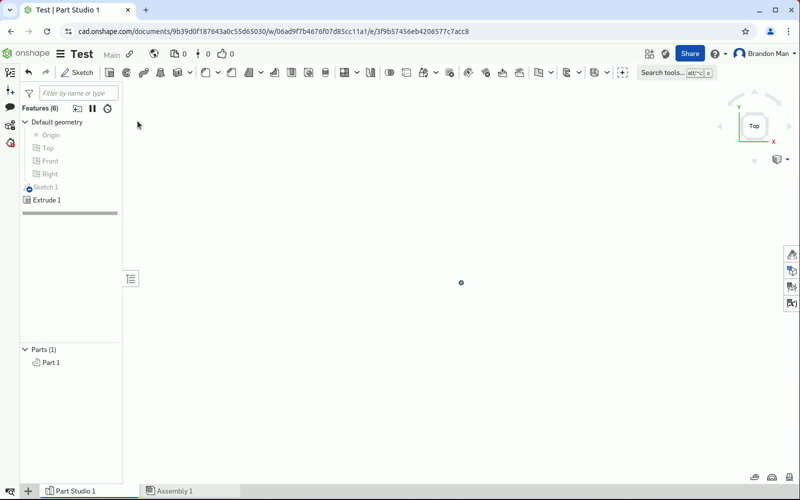
key(shift+h)
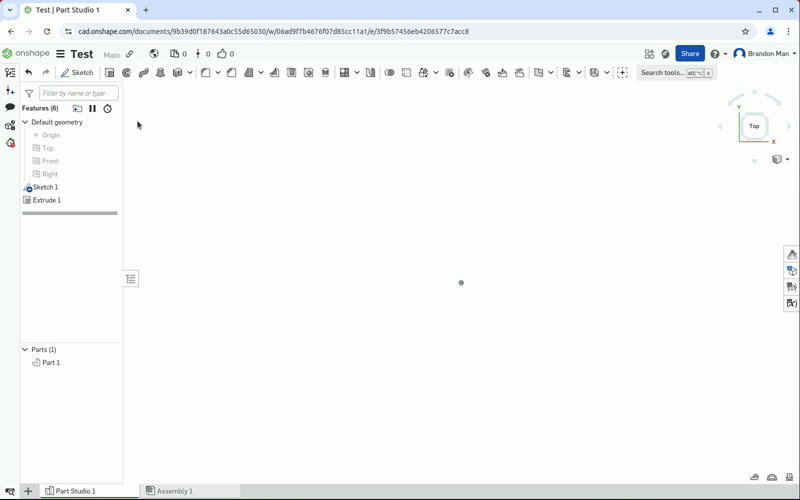
key(shift+h)
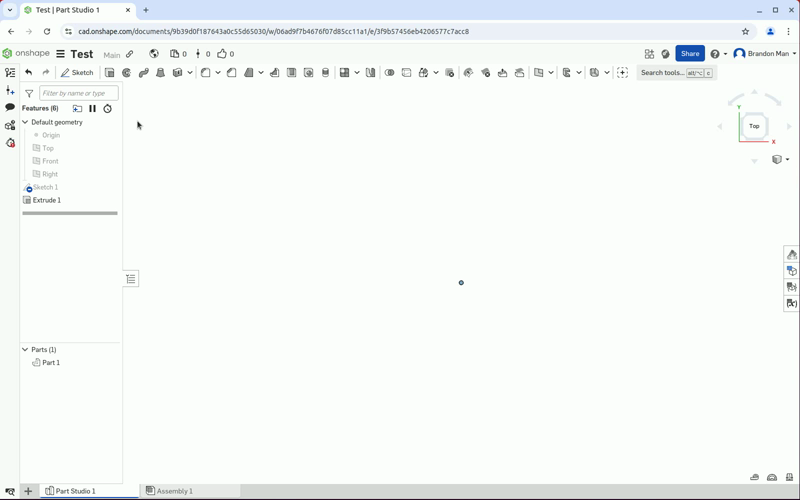
mouse_move(73, 189)
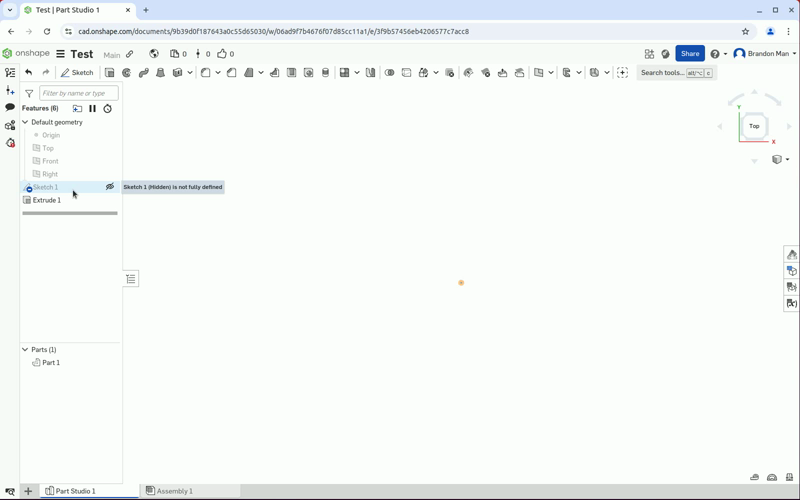
click(73, 189)
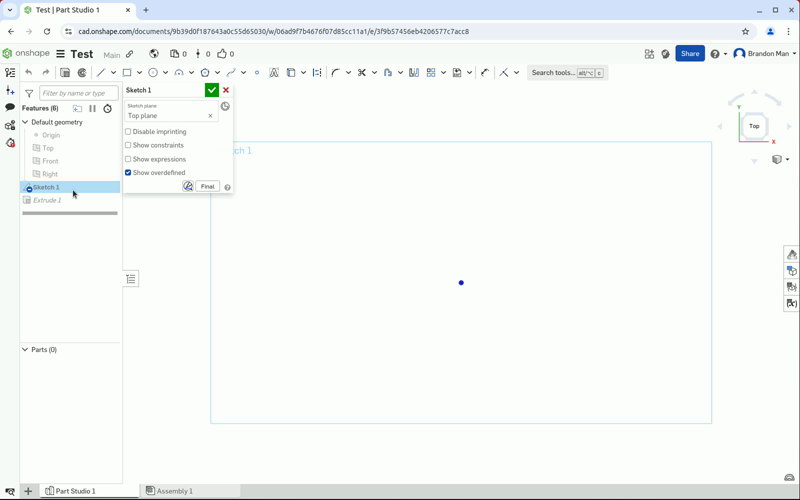
mouse_move(229, 92)
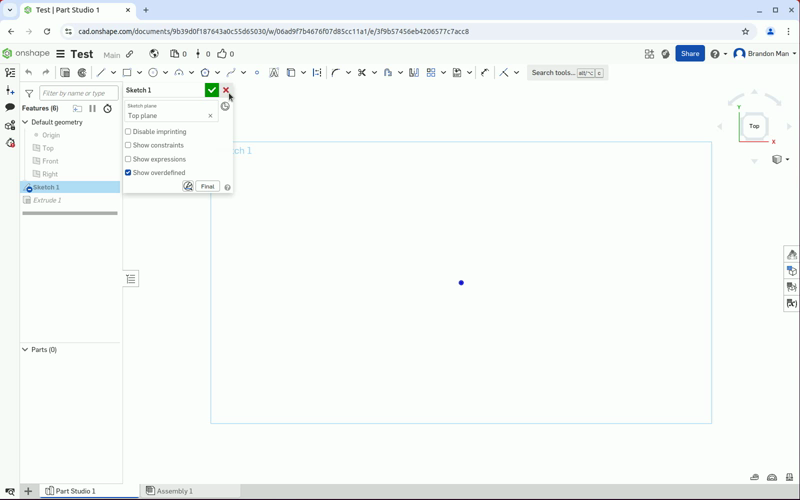
click(229, 92)
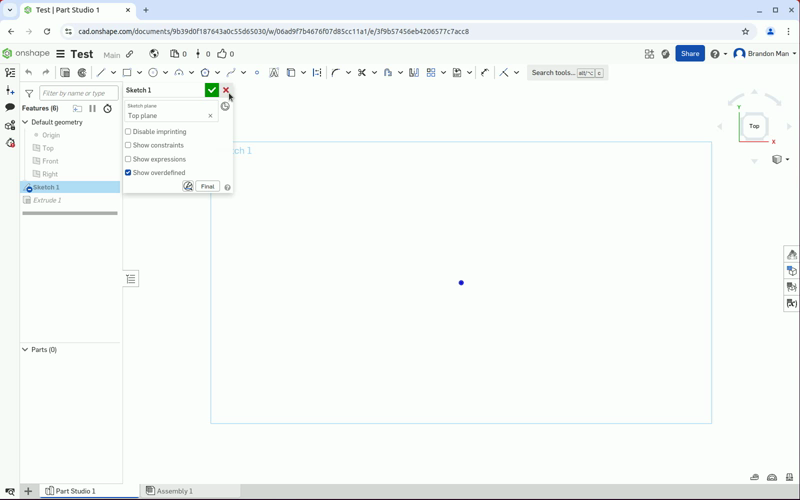
key(shift+s)
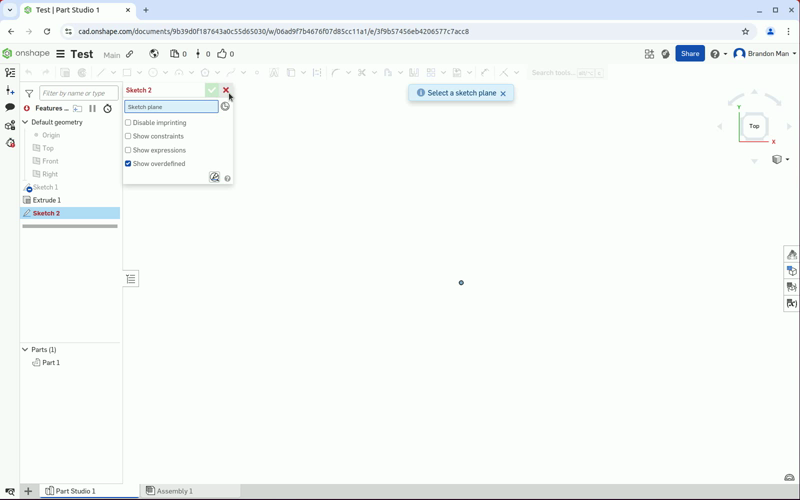
mouse_move(73, 150)
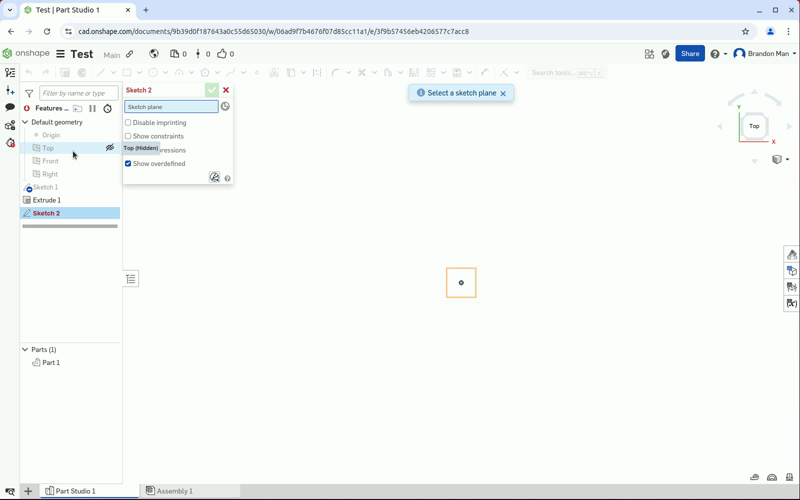
click(73, 150)
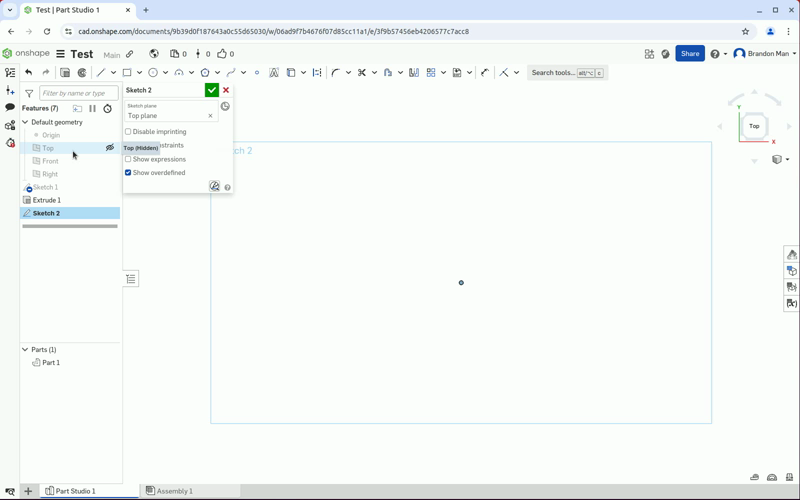
mouse_move(73, 352)
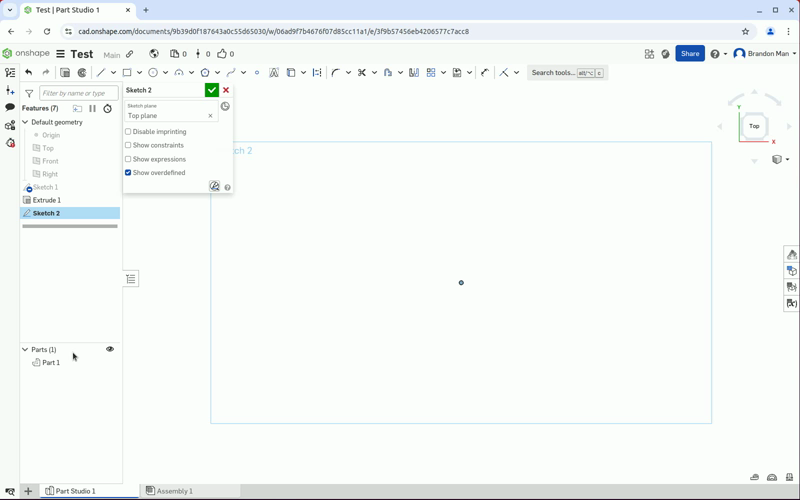
key(y)
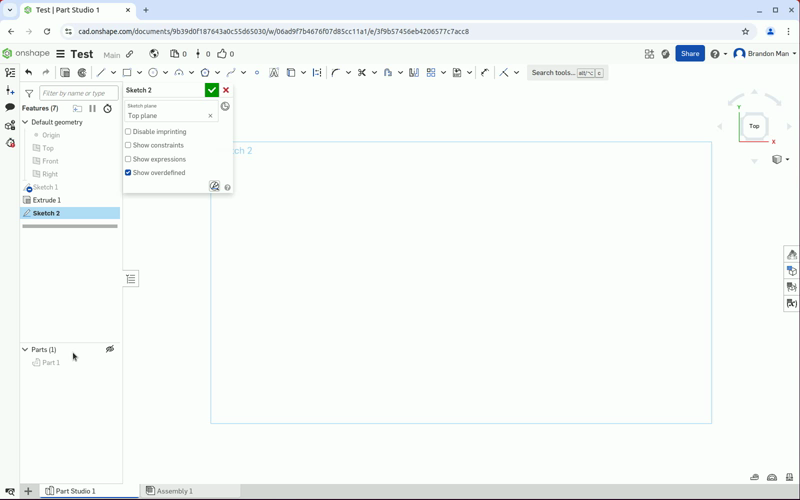
key(c)
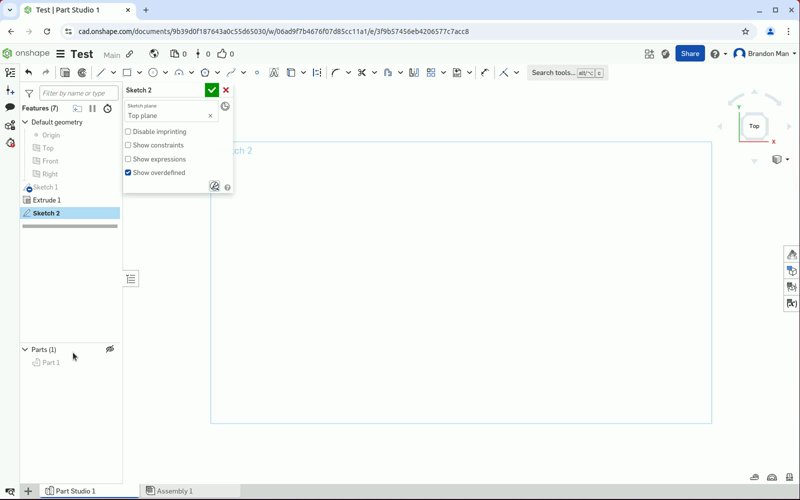
key_down(shift)
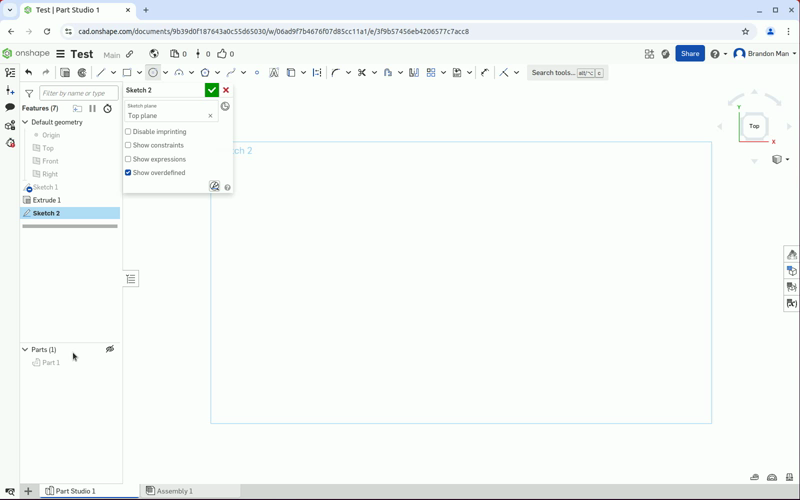
mouse_move(350, 282)
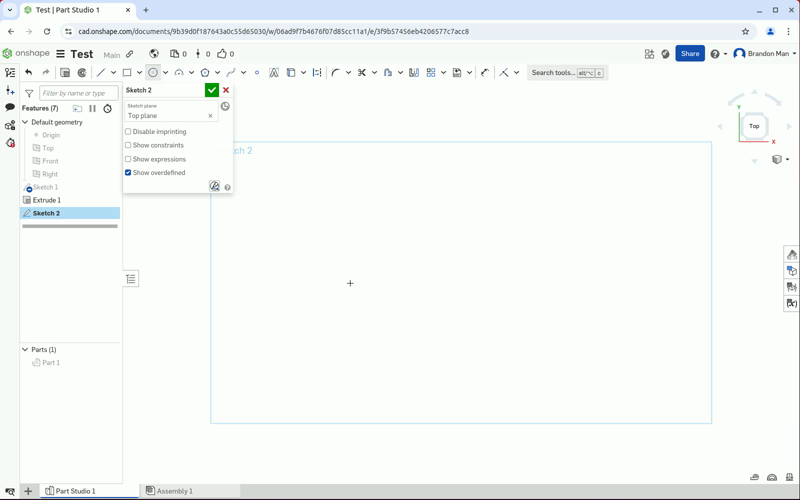
click(350, 282)
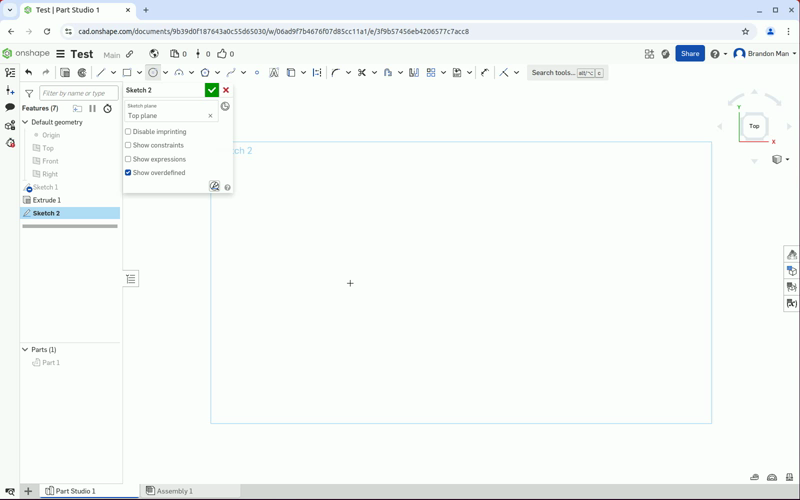
key_up(shift)
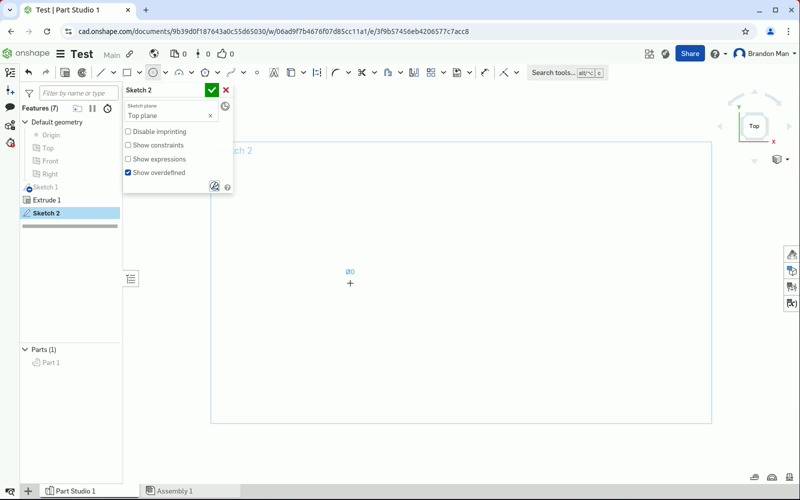
mouse_move(351, 282)
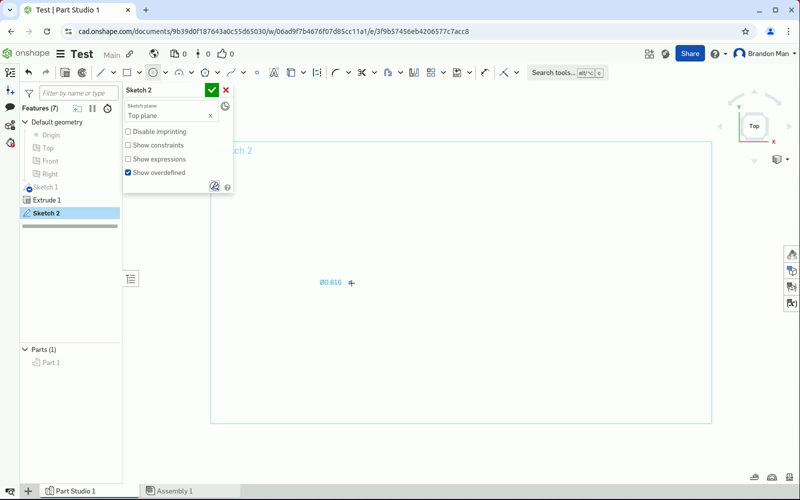
scroll(6)
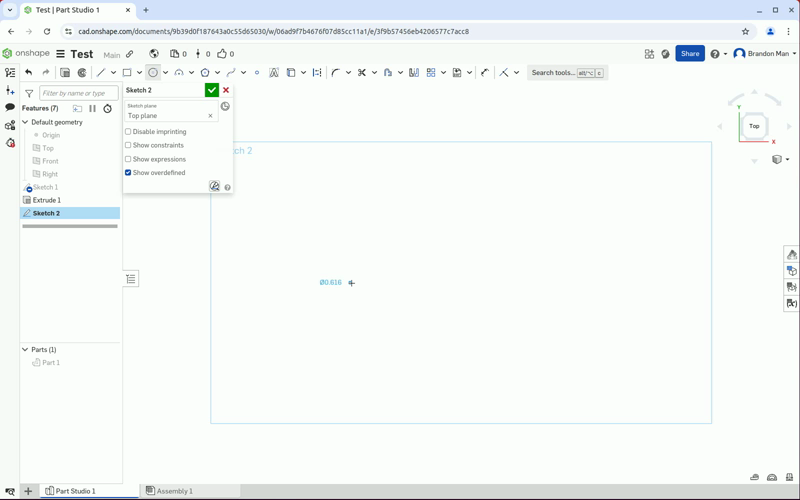
scroll(6)
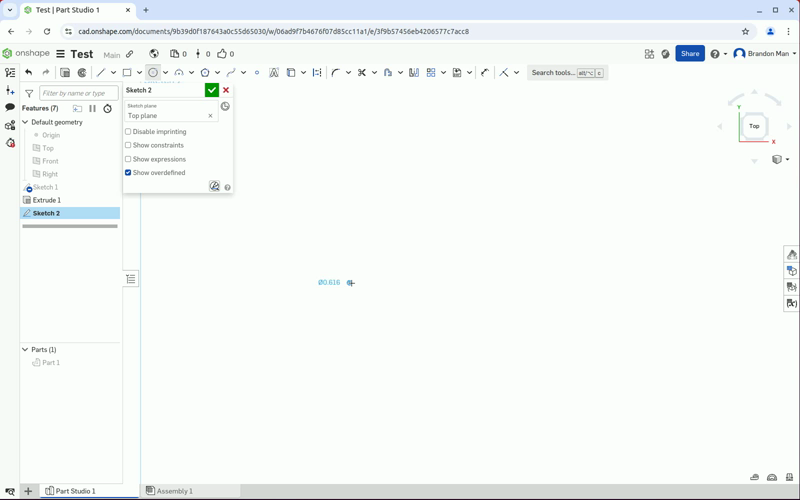
scroll(6)
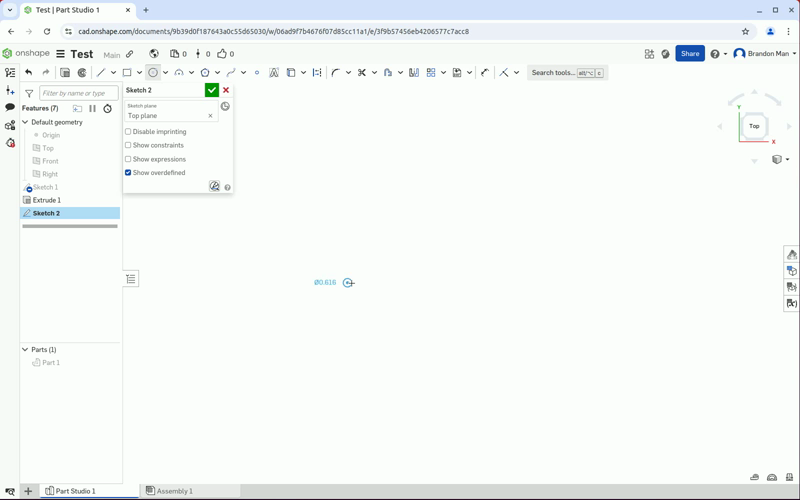
scroll(6)
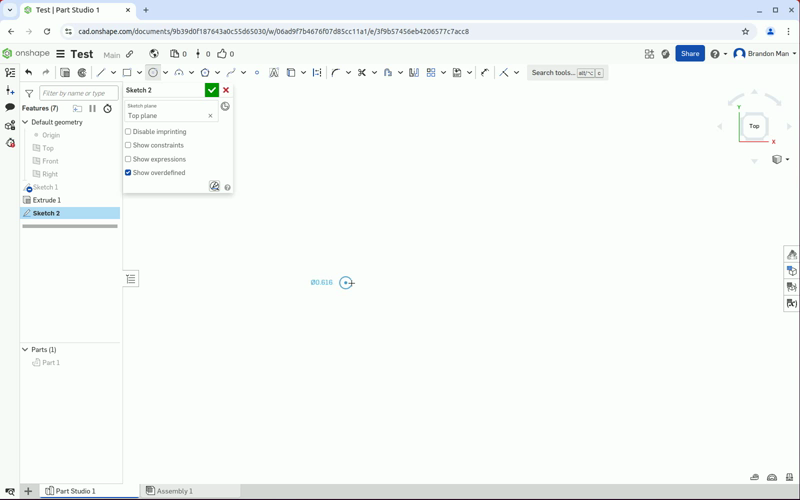
scroll(6)
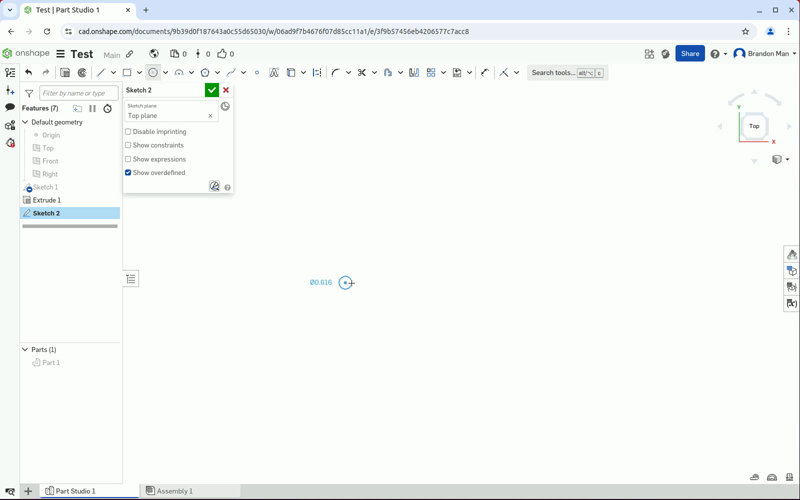
scroll(6)
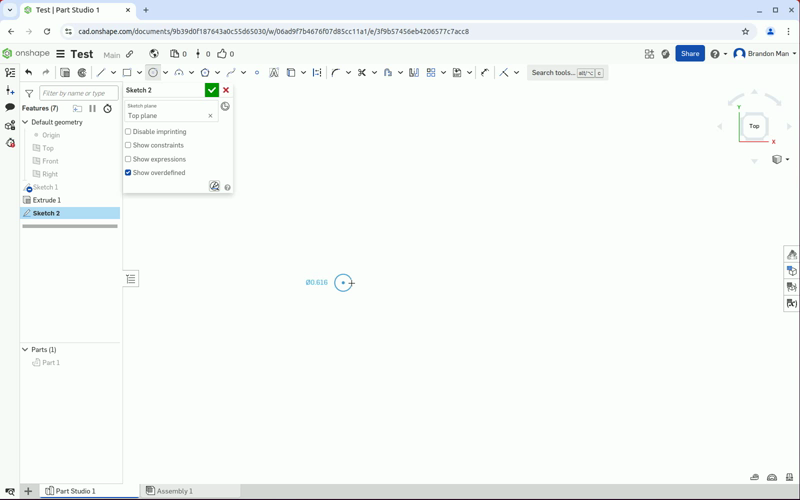
scroll(6)
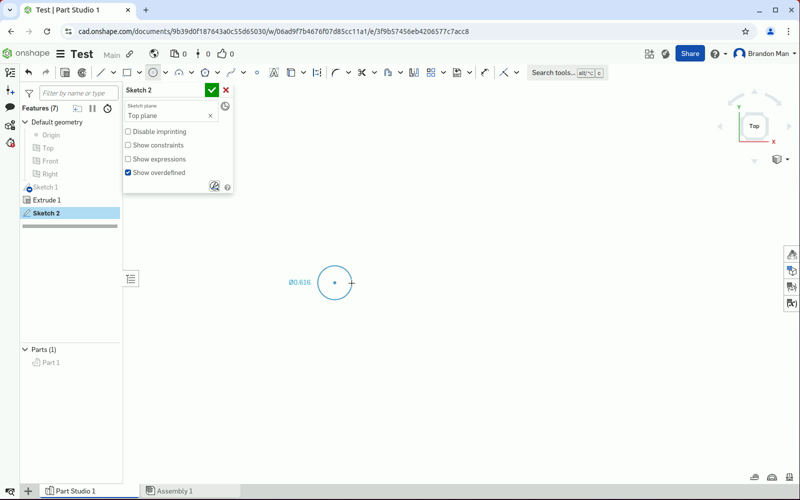
click(351, 282)
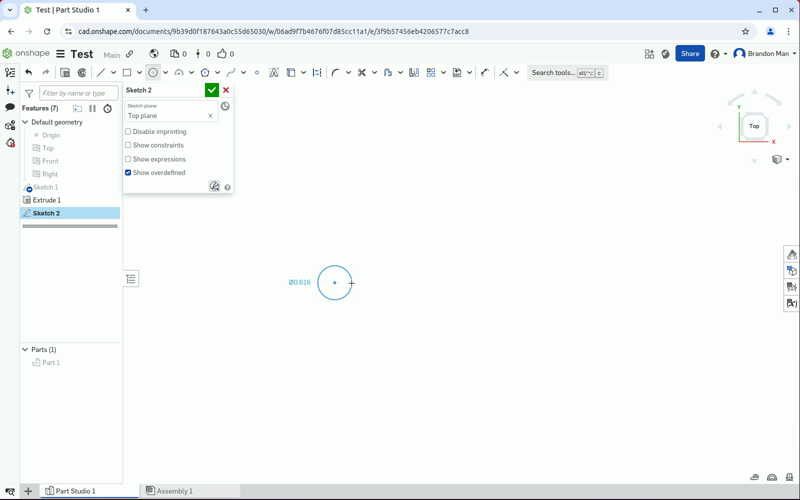
scroll(-6)
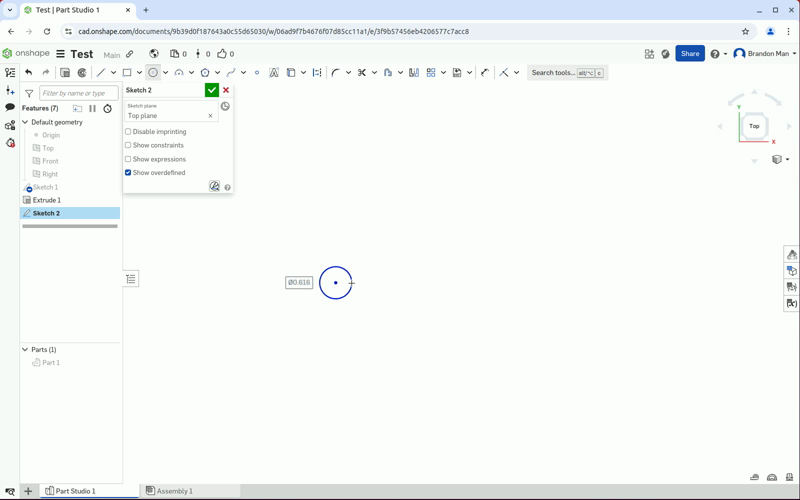
scroll(-6)
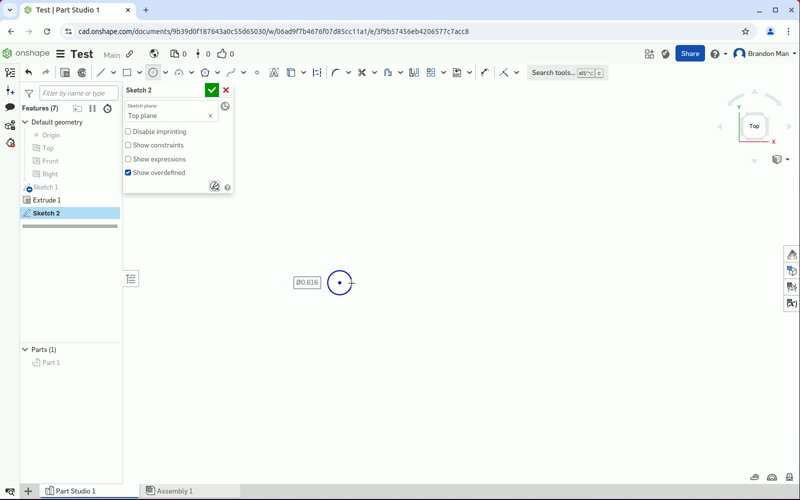
scroll(-6)
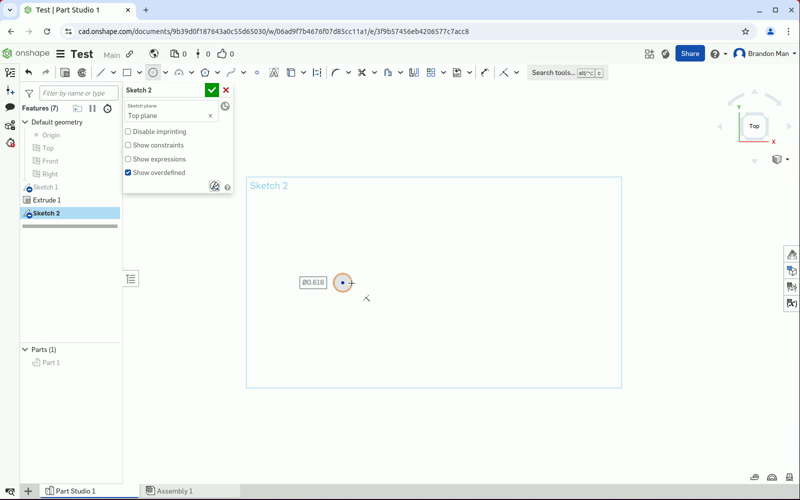
scroll(-6)
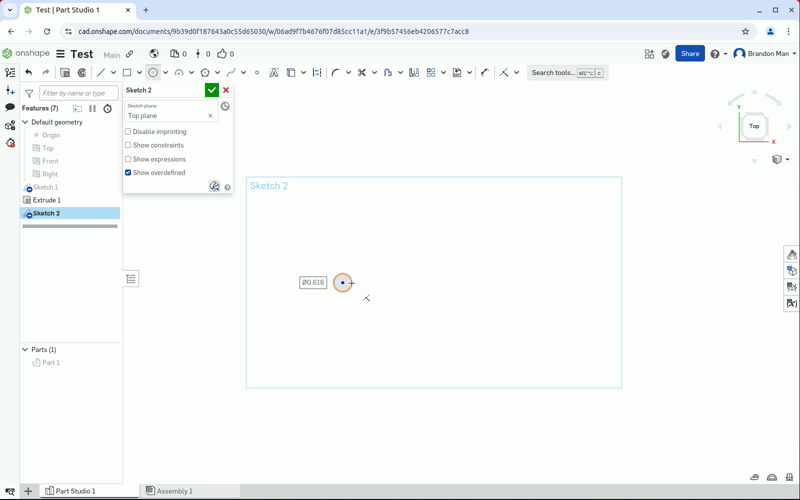
scroll(-6)
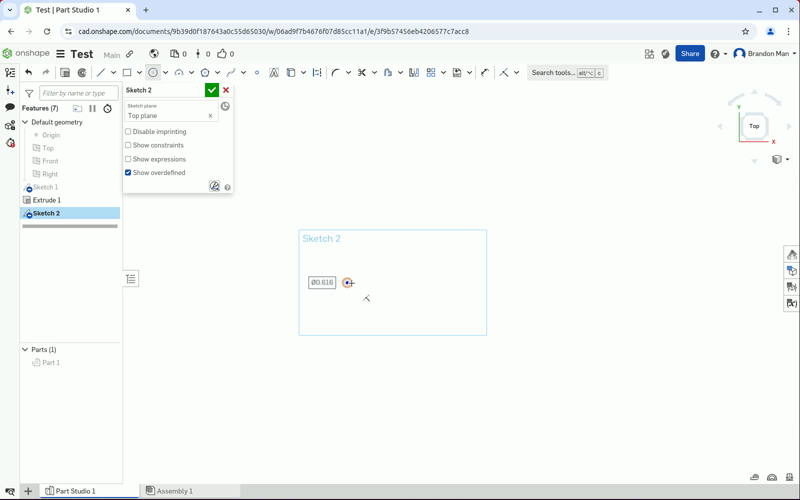
scroll(-6)
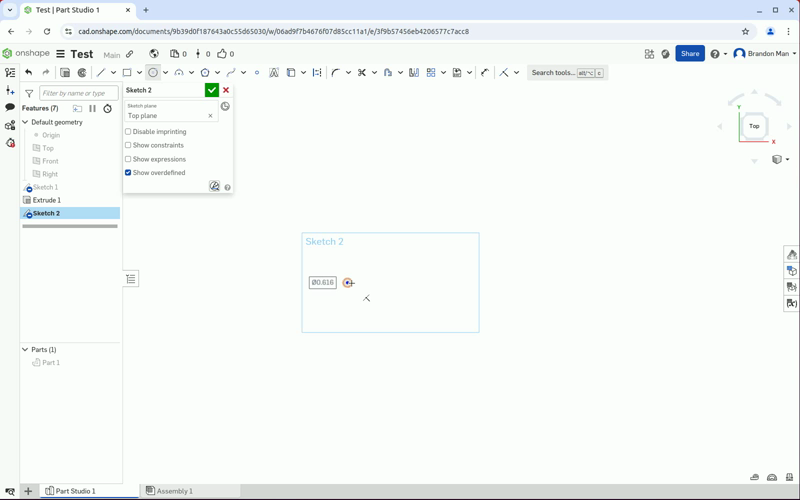
scroll(-6)
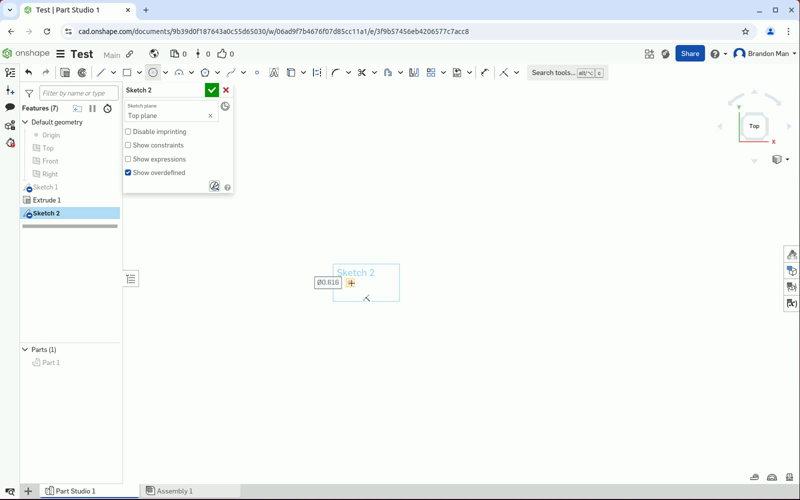
key(esc)
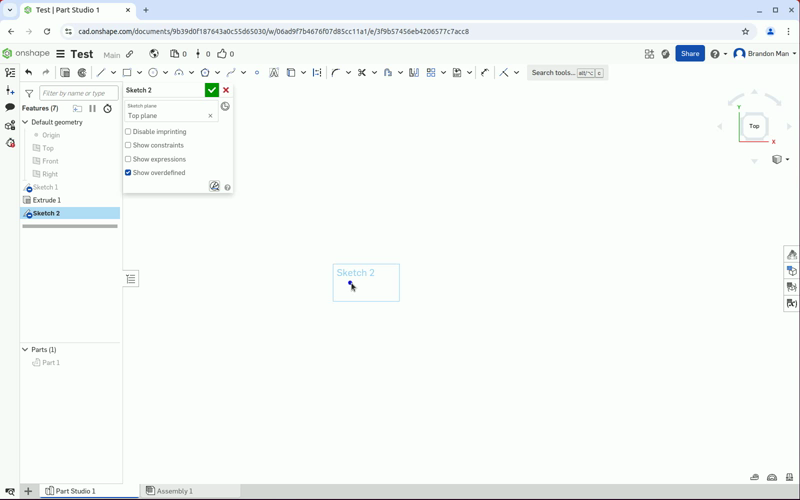
mouse_move(348, 282)
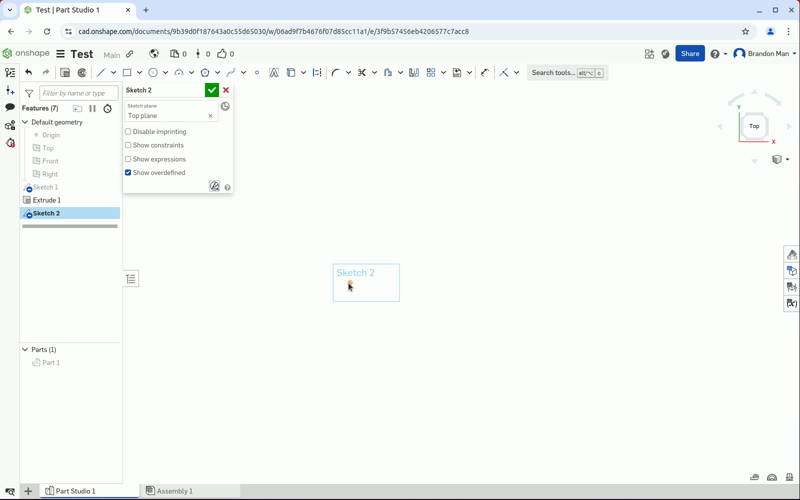
scroll(6)
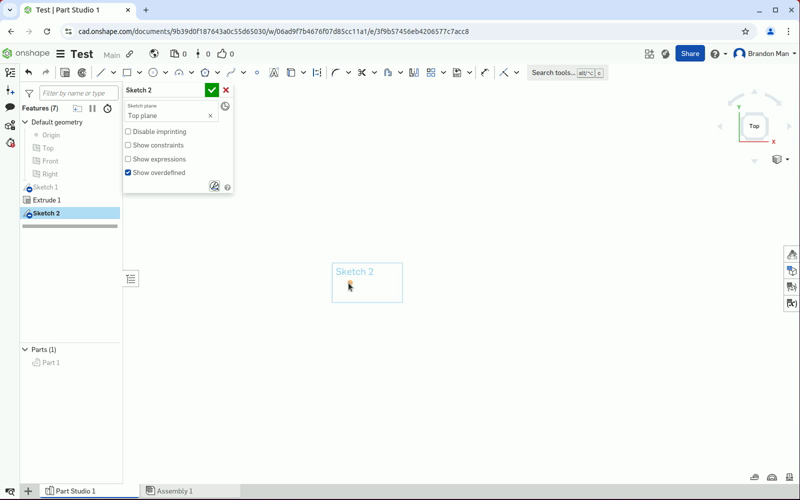
scroll(6)
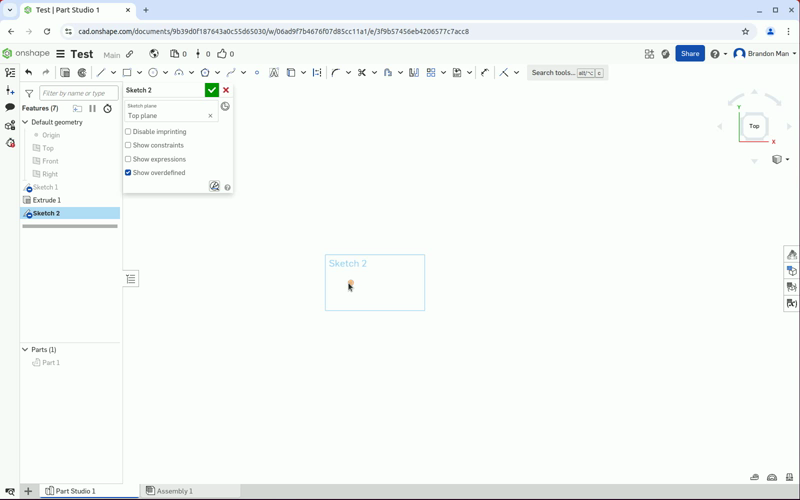
scroll(6)
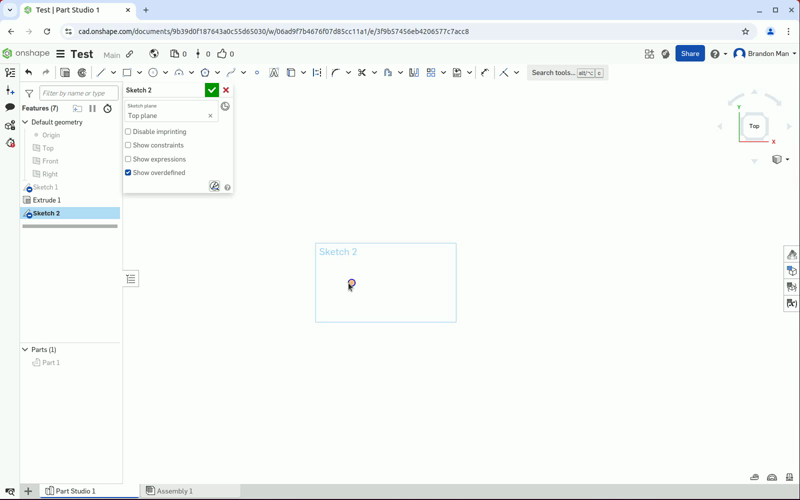
scroll(6)
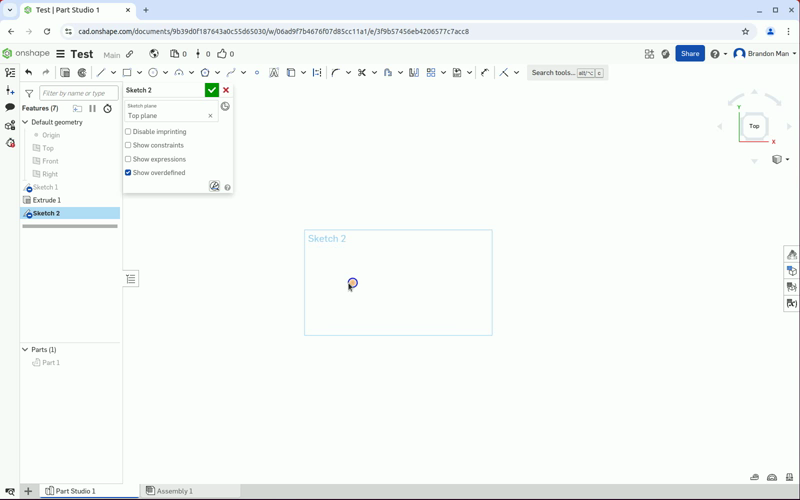
scroll(6)
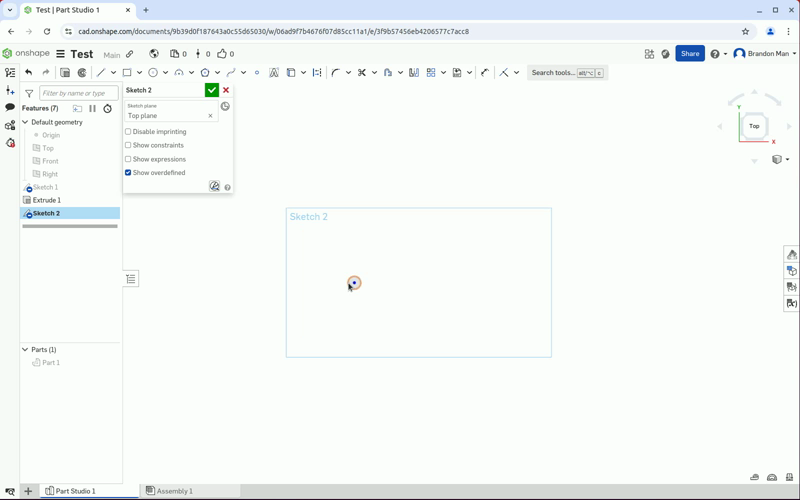
scroll(6)
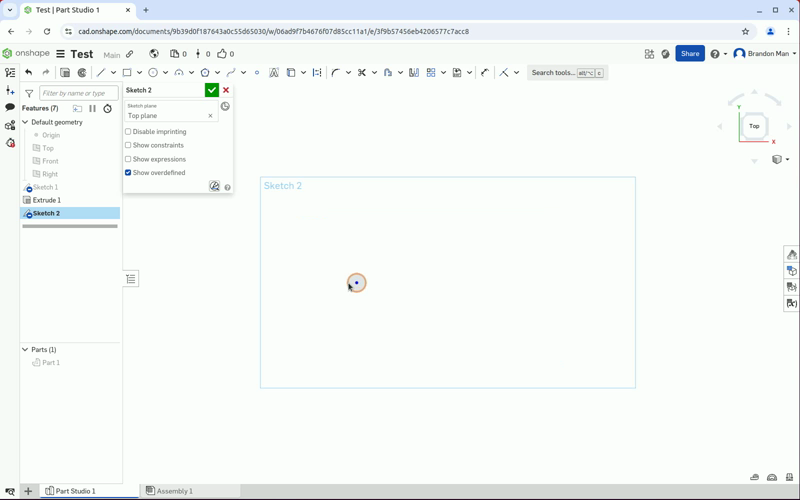
scroll(6)
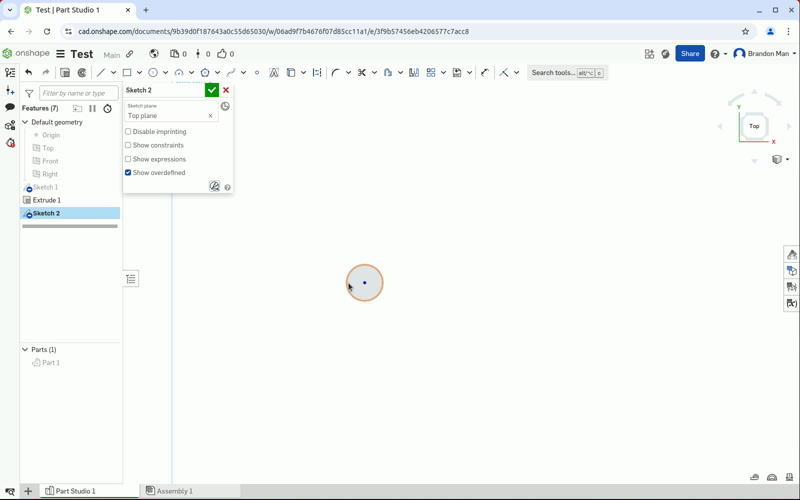
click(348, 282)
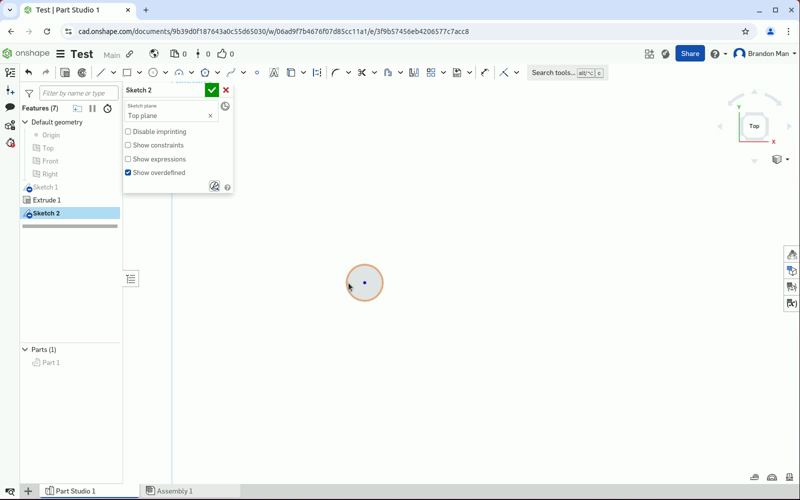
scroll(-6)
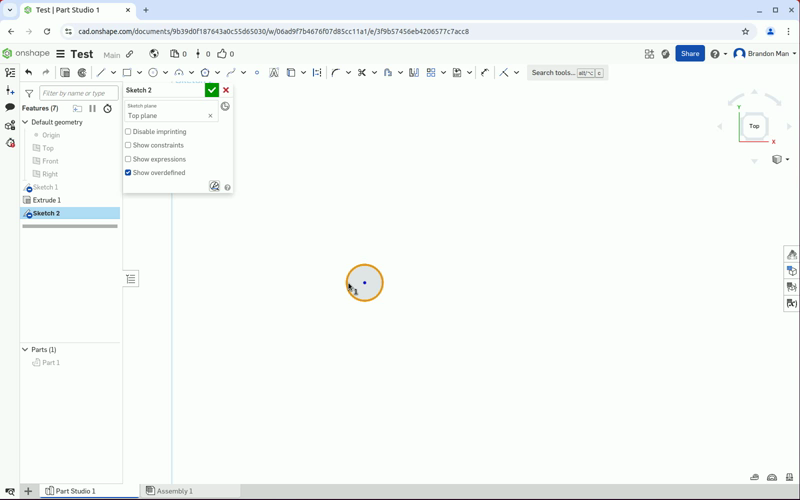
scroll(-6)
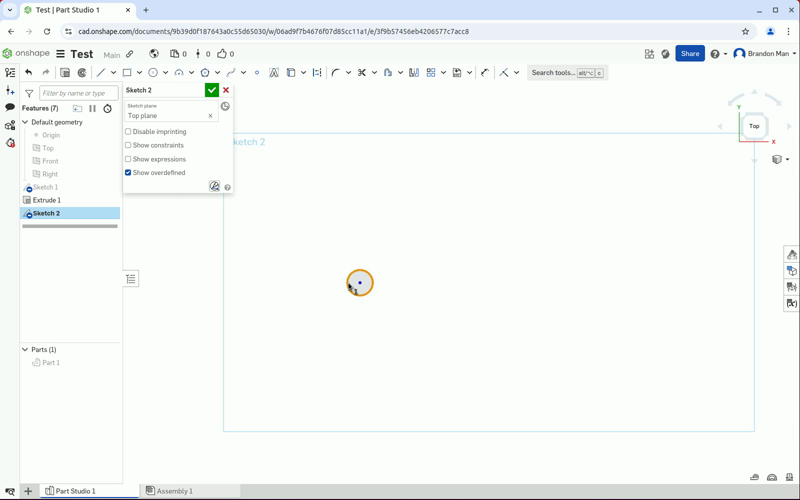
scroll(-6)
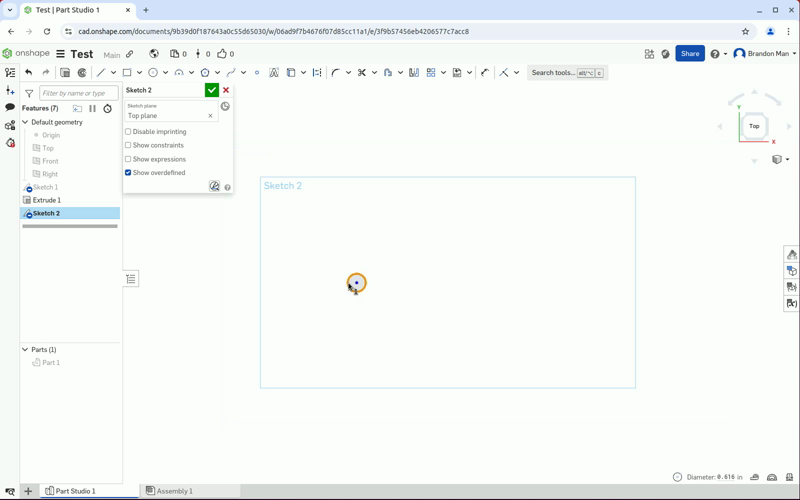
scroll(-6)
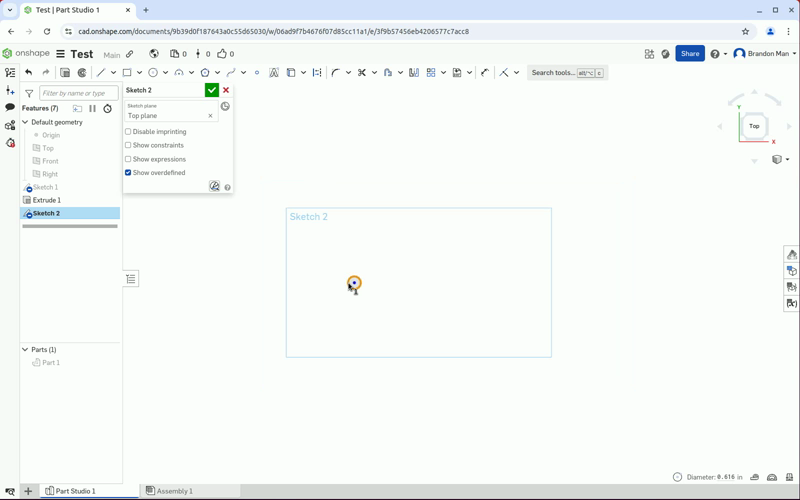
scroll(-6)
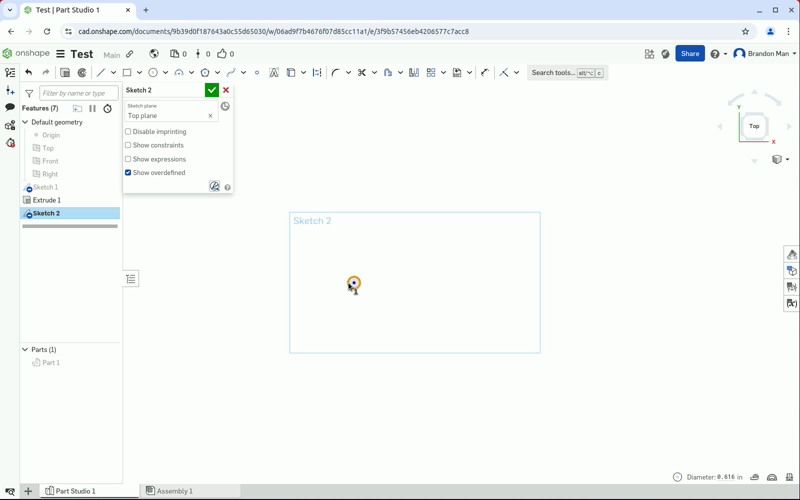
scroll(-6)
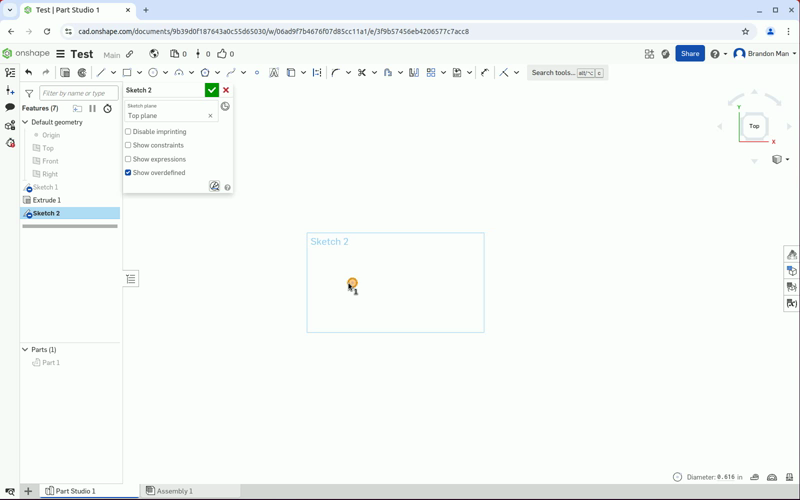
scroll(-6)
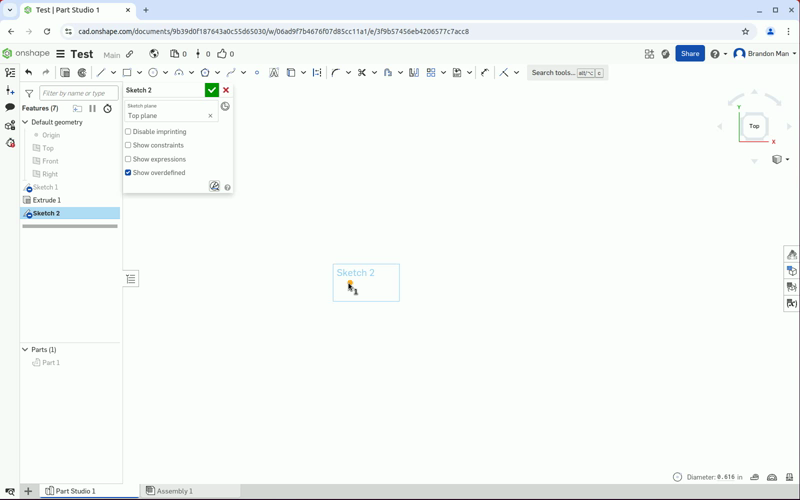
mouse_move(73, 352)
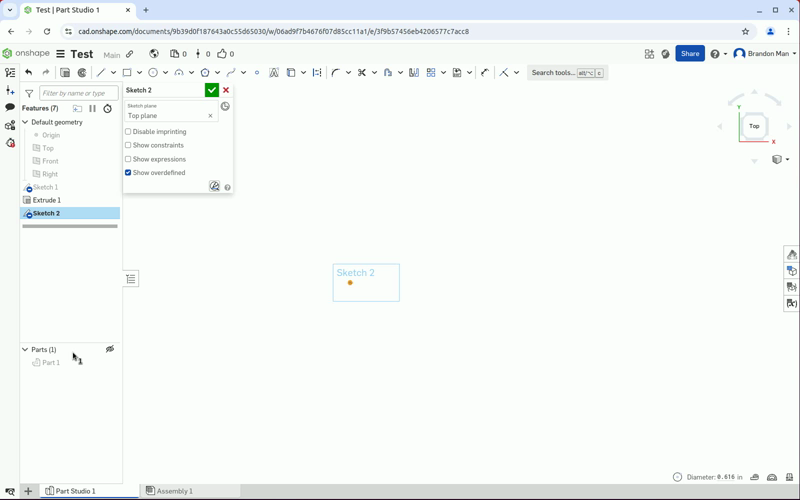
key(shift+y)
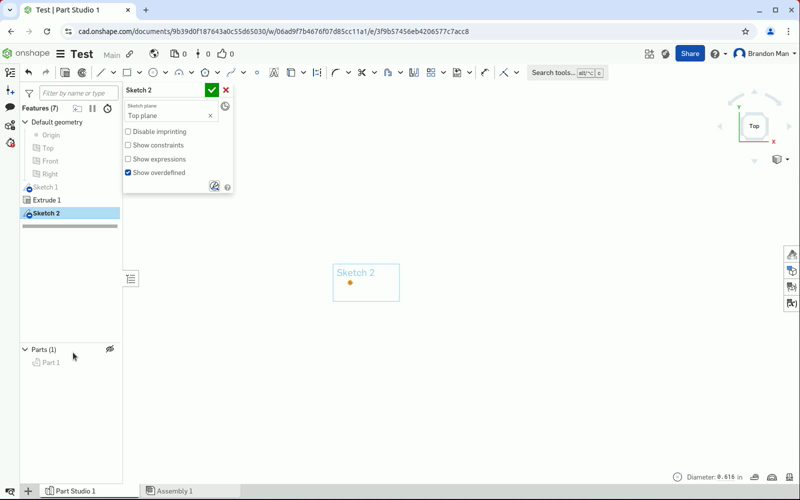
key(shift+e)
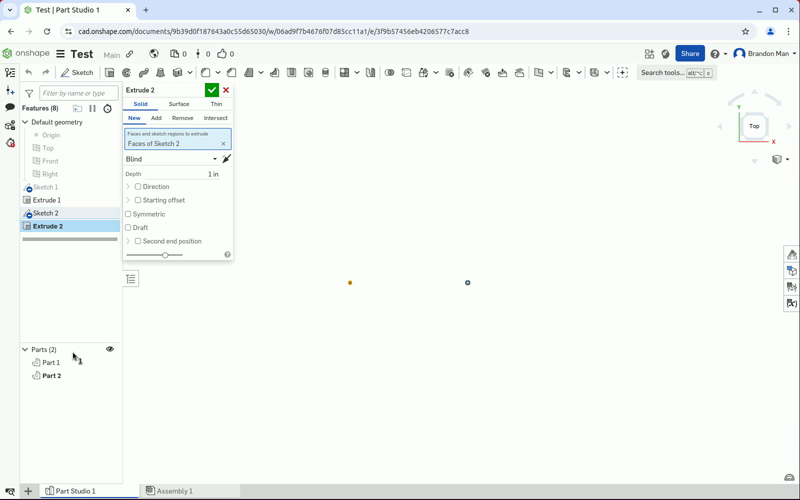
mouse_move(143, 106)
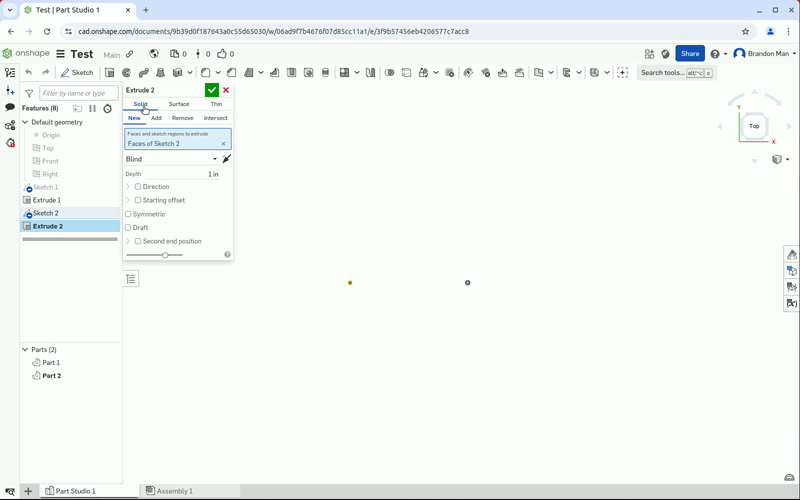
click(143, 106)
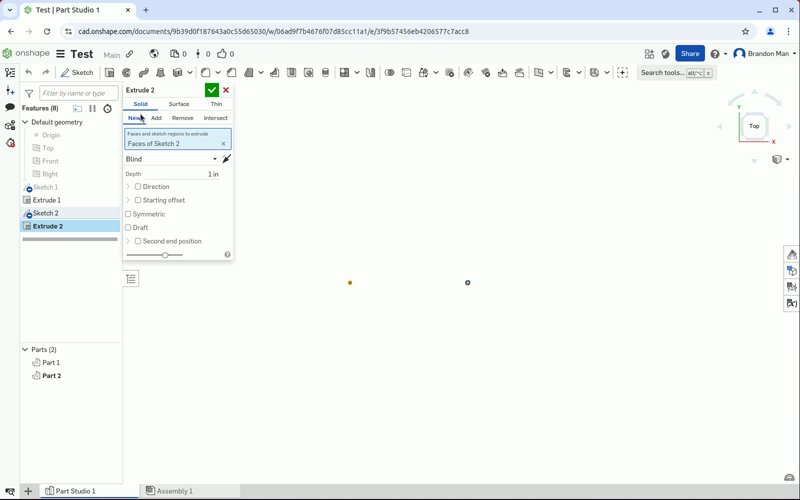
mouse_move(137, 120)
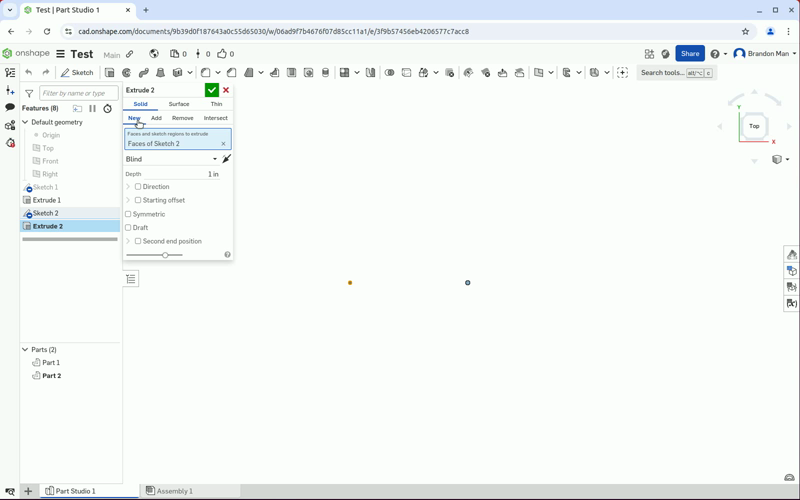
click(137, 120)
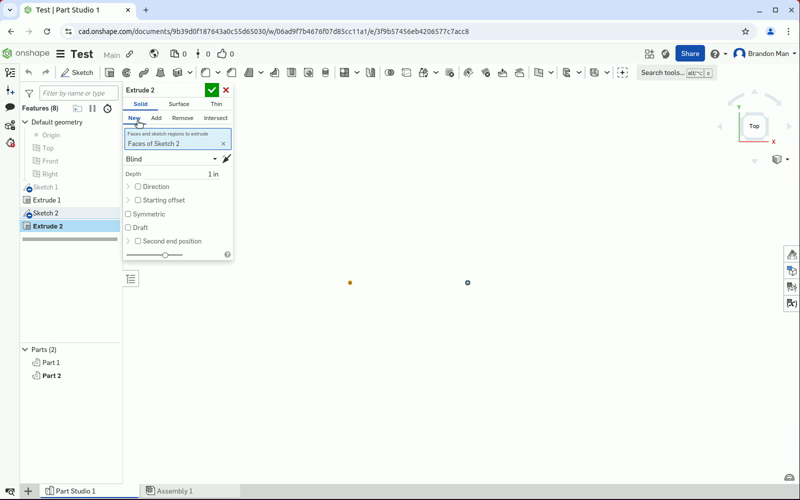
key(tab, 4)
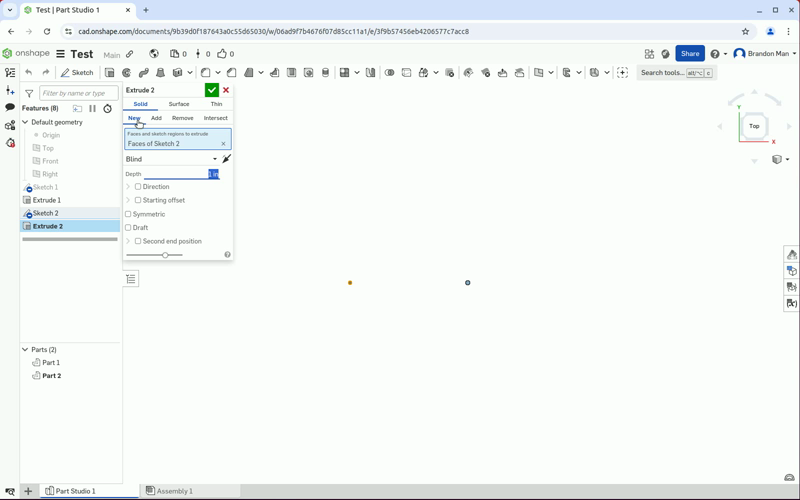
text(-19.979)
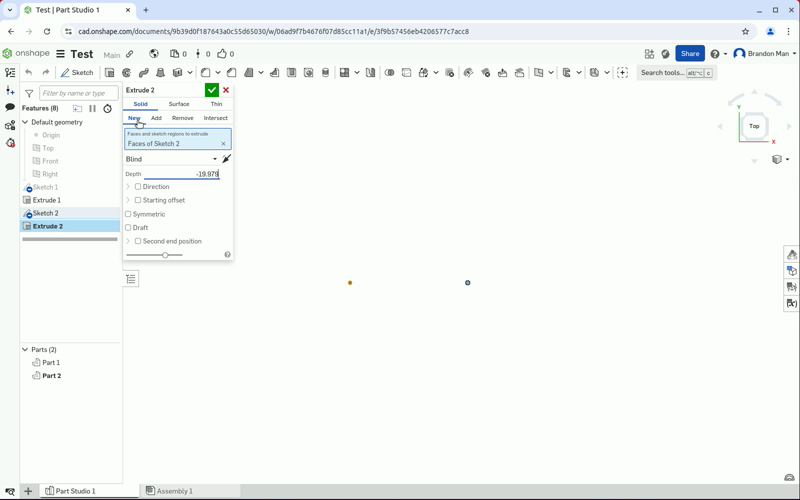
key(enter)
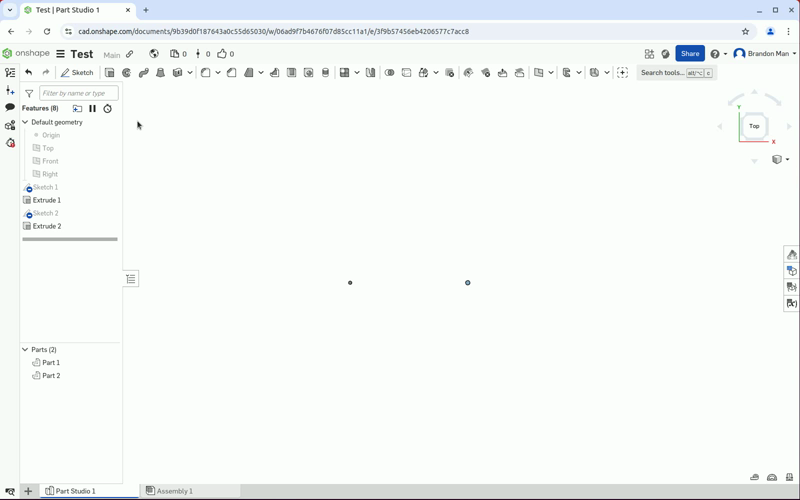
key(shift+h)
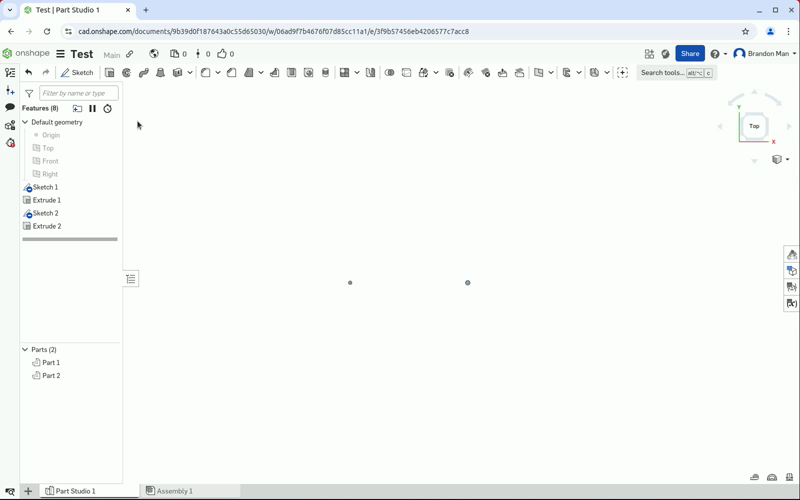
key(shift+h)
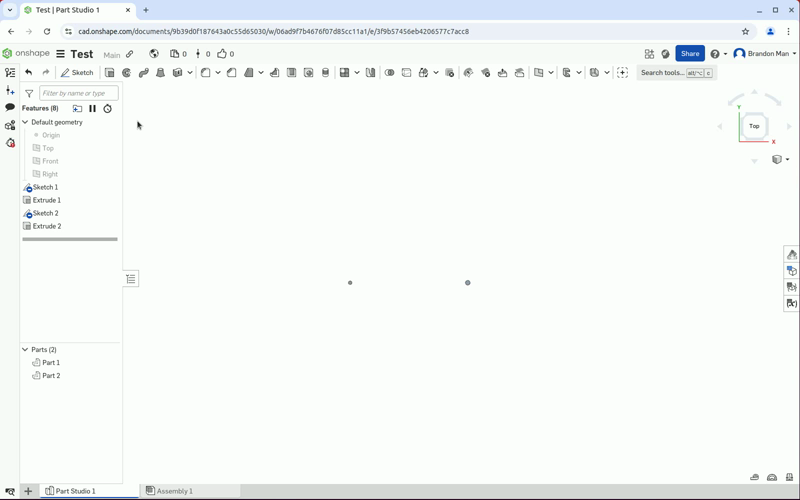
key(shift+7)
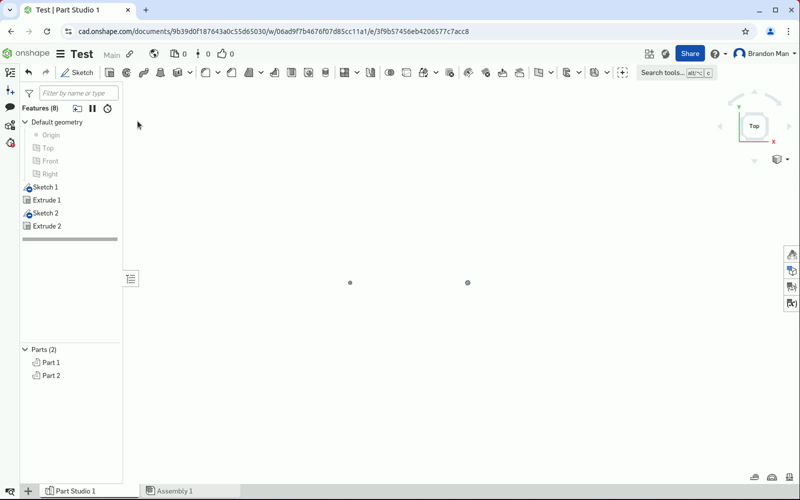
key(up, 3)
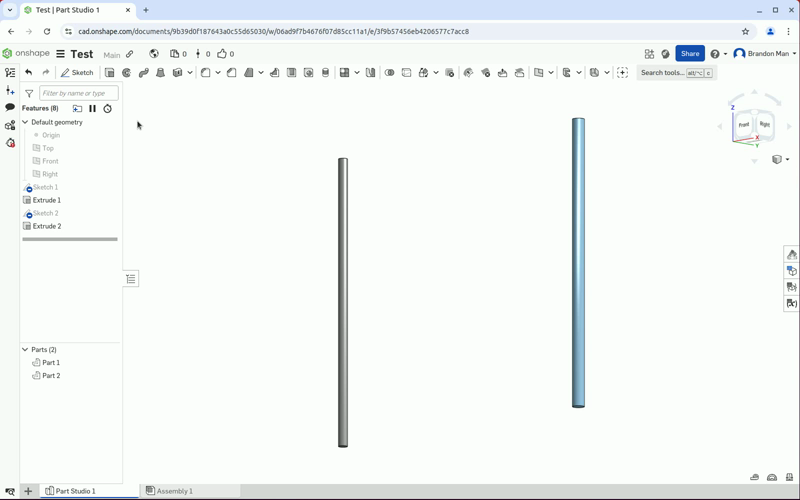
key(left, 3)
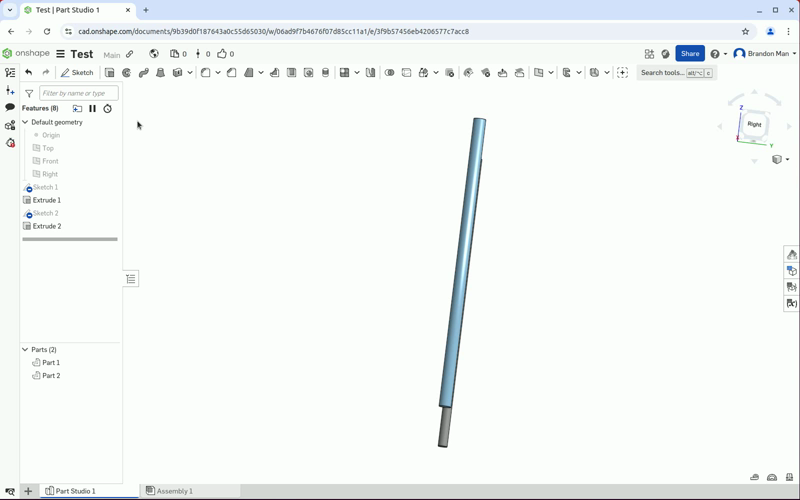
key(right, 3)
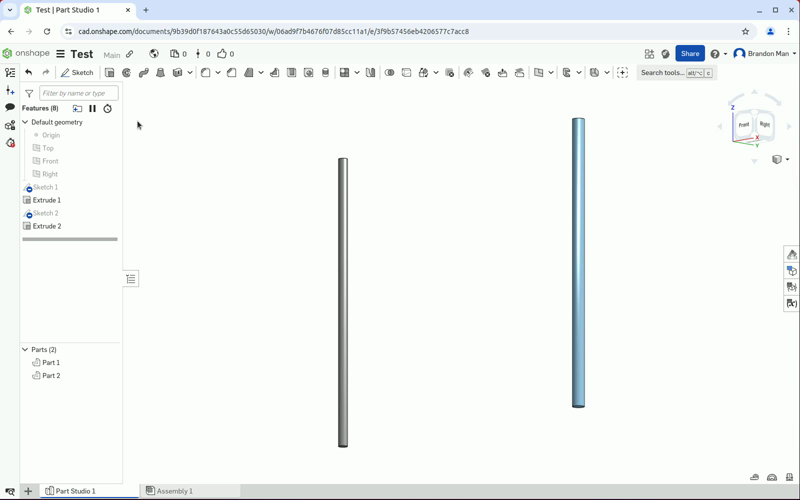
key(down, 3)
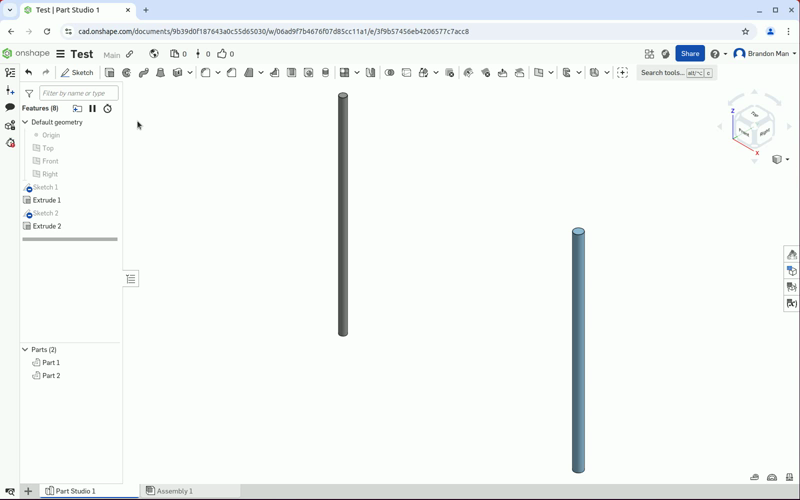
mouse_move(73, 189)
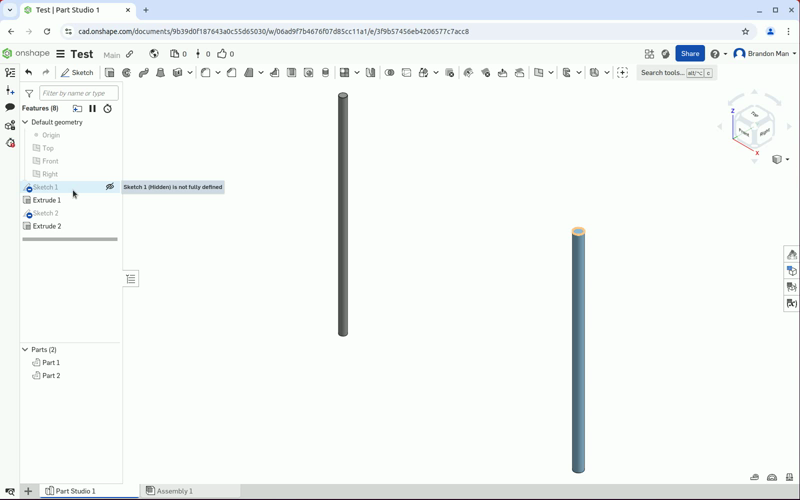
click(73, 189)